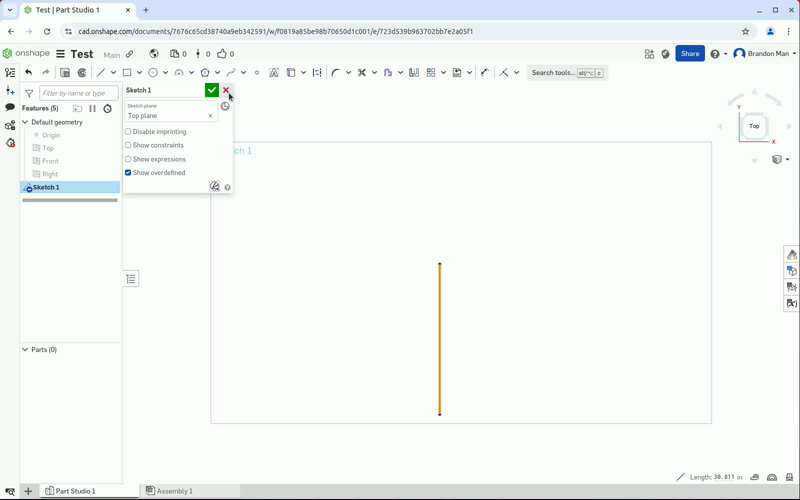
key(shift+h)
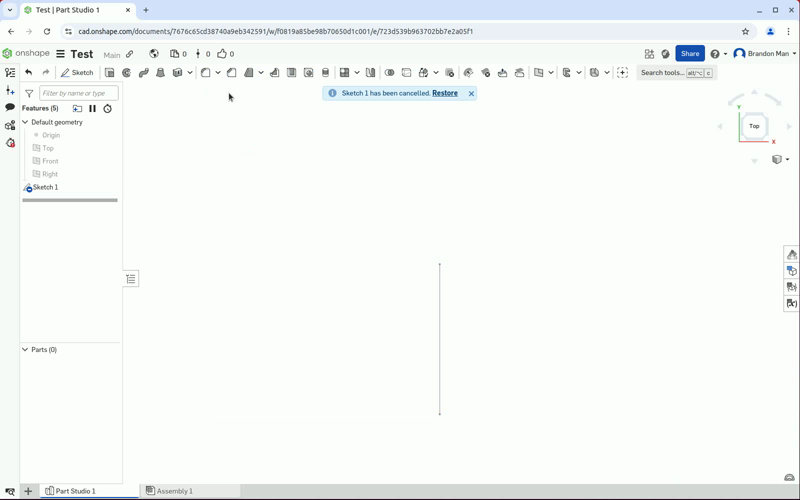
key(shift+s)
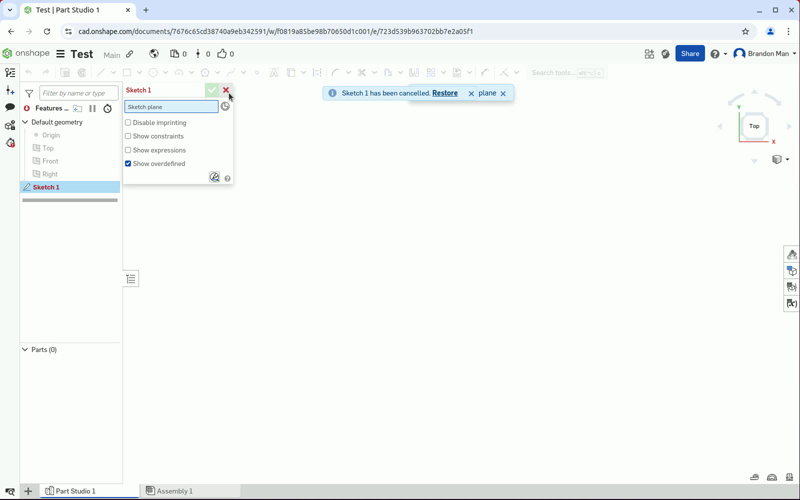
mouse_move(73, 150)
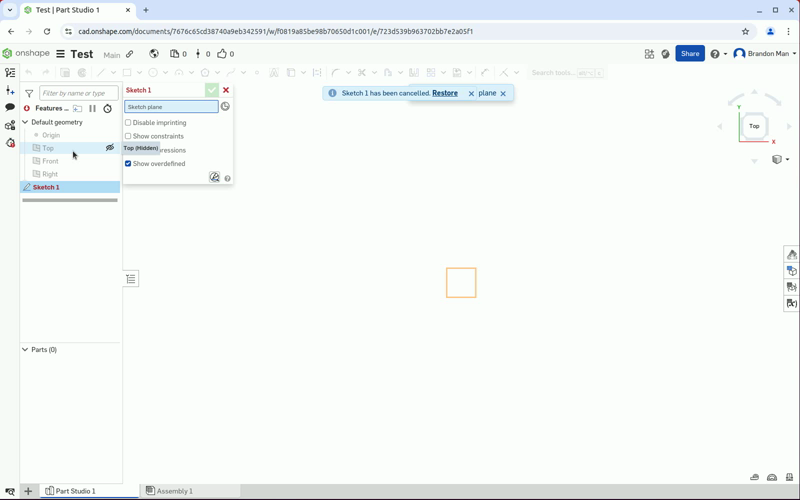
click(73, 150)
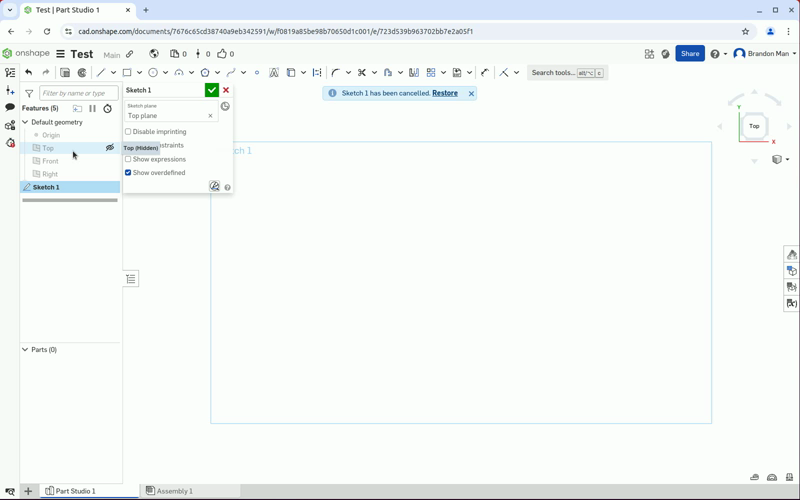
mouse_move(73, 352)
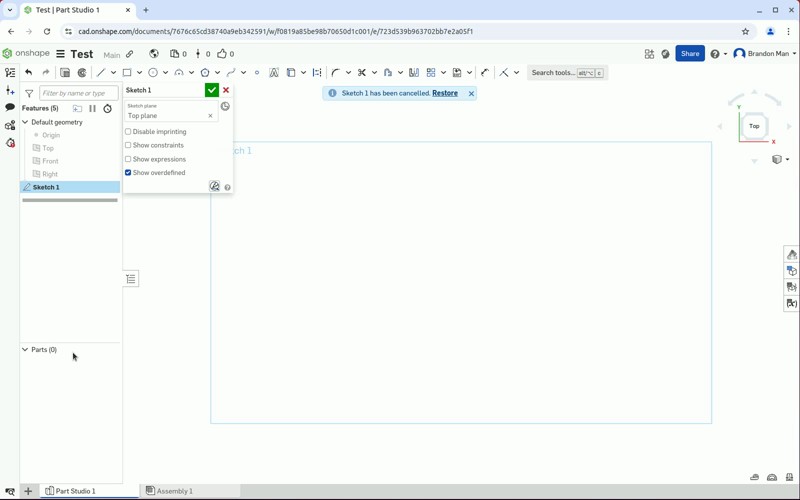
key(y)
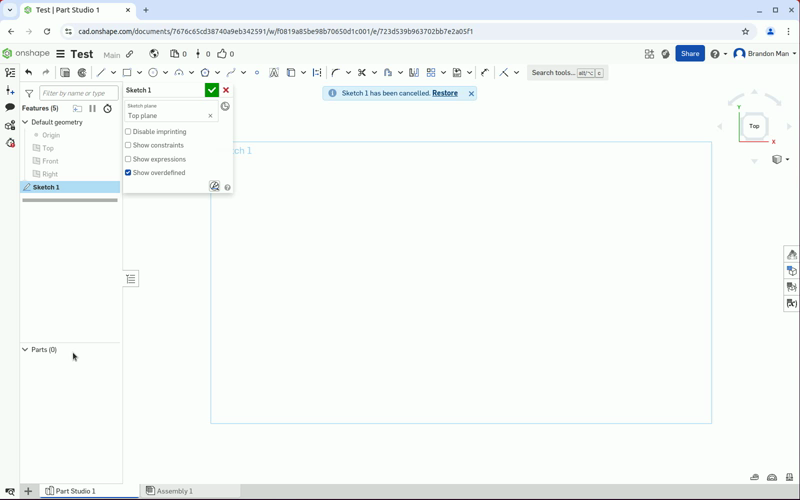
key(l)
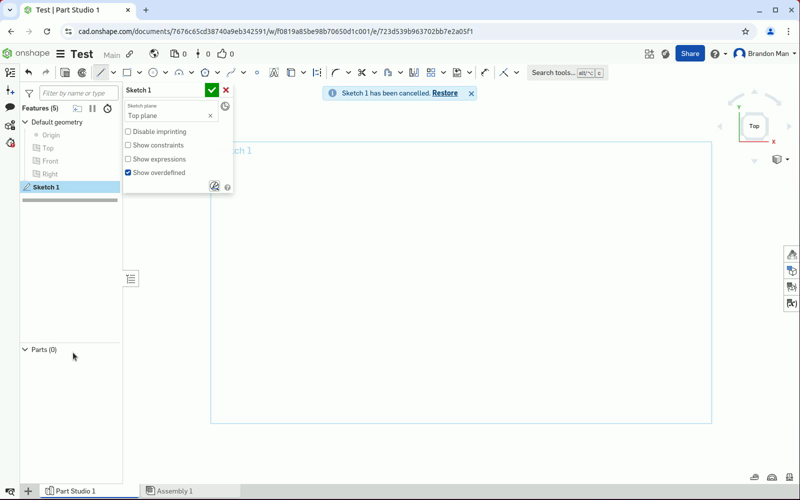
key_down(shift)
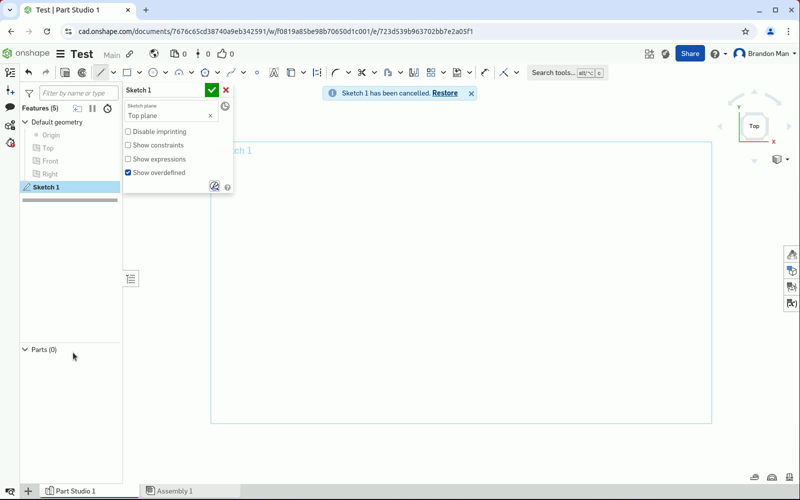
mouse_move(460, 282)
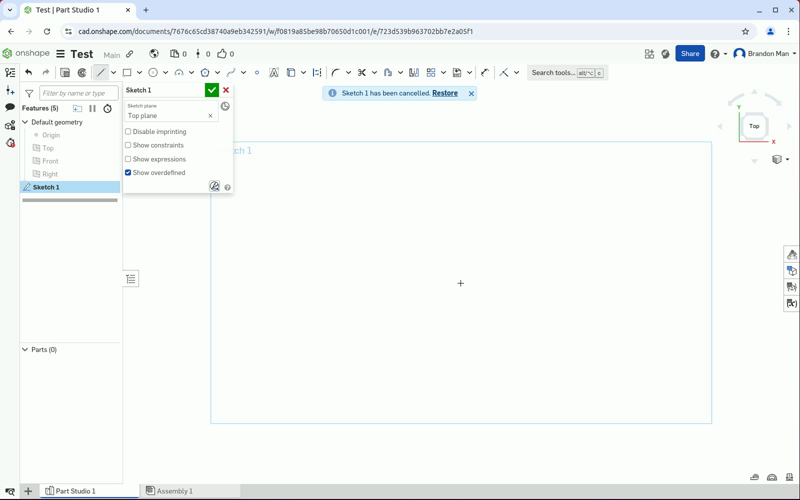
click(460, 282)
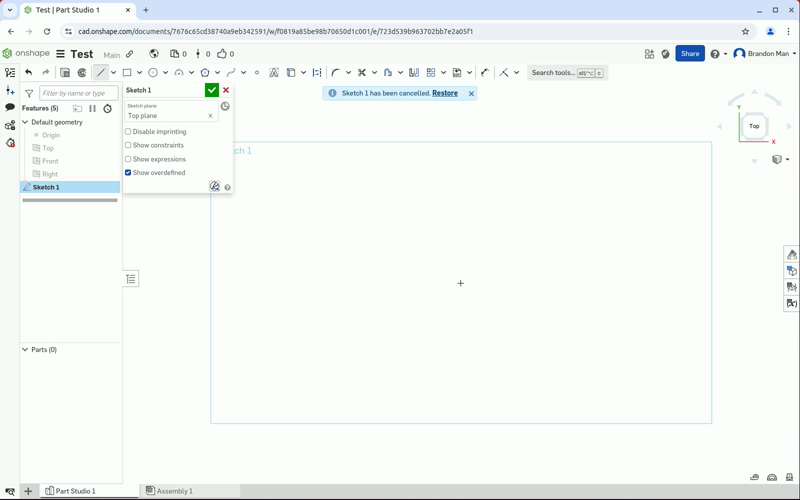
key_up(shift)
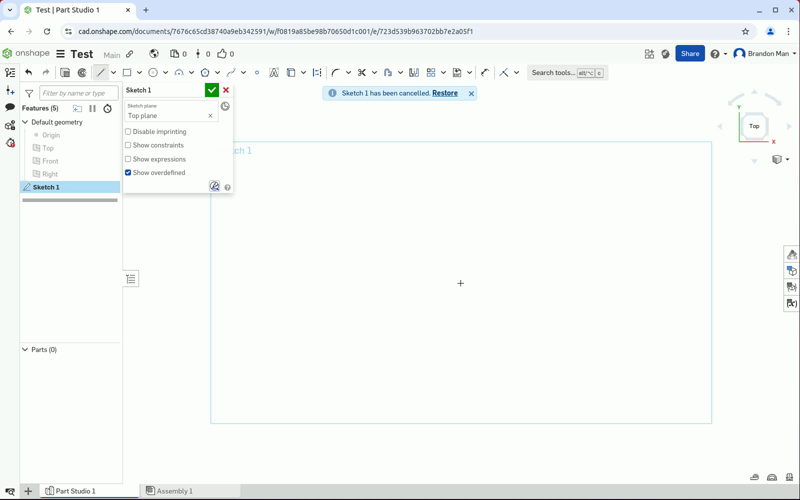
key_down(shift)
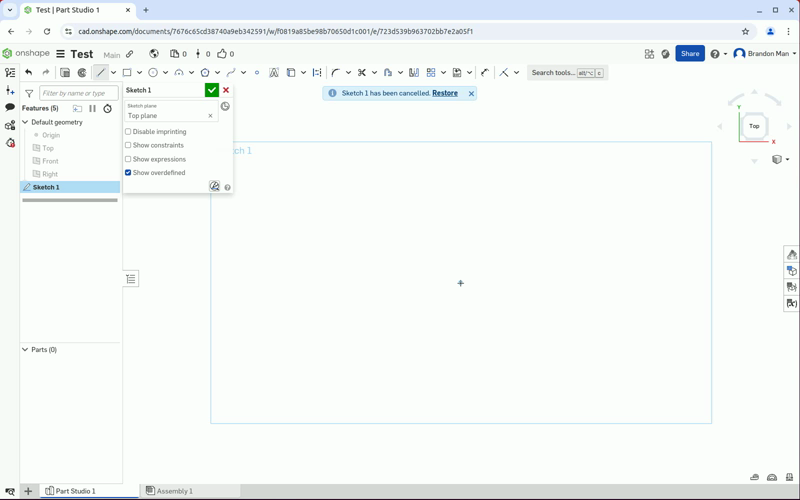
mouse_move(535, 282)
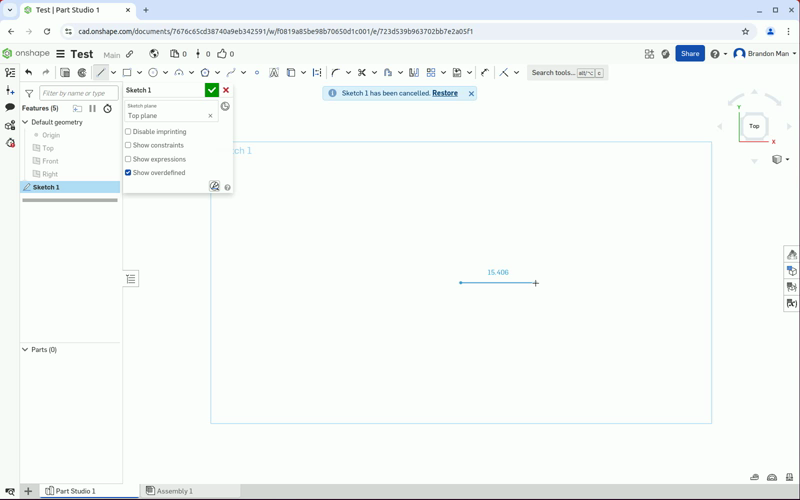
click(535, 282)
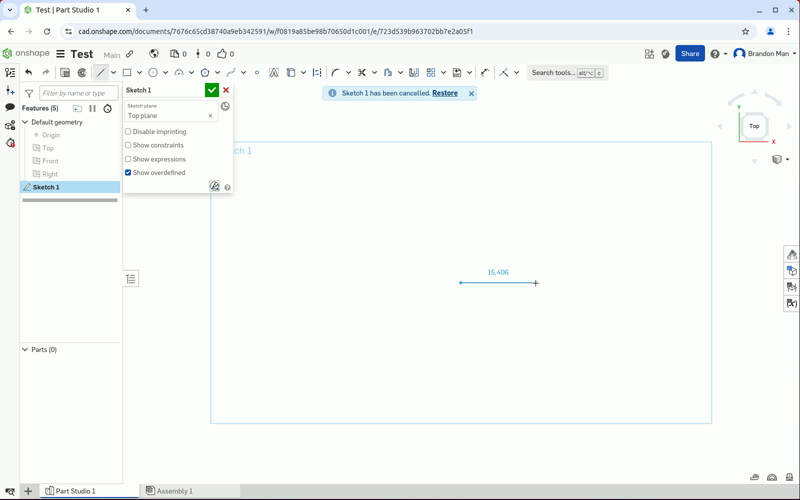
key_up(shift)
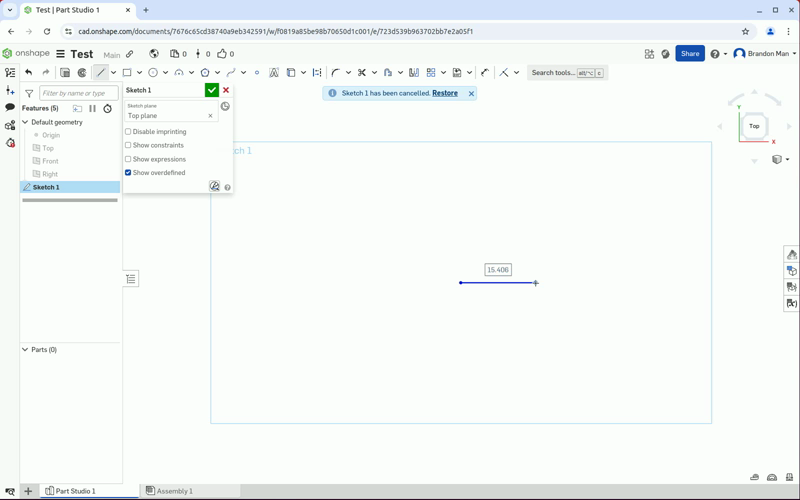
key_down(shift)
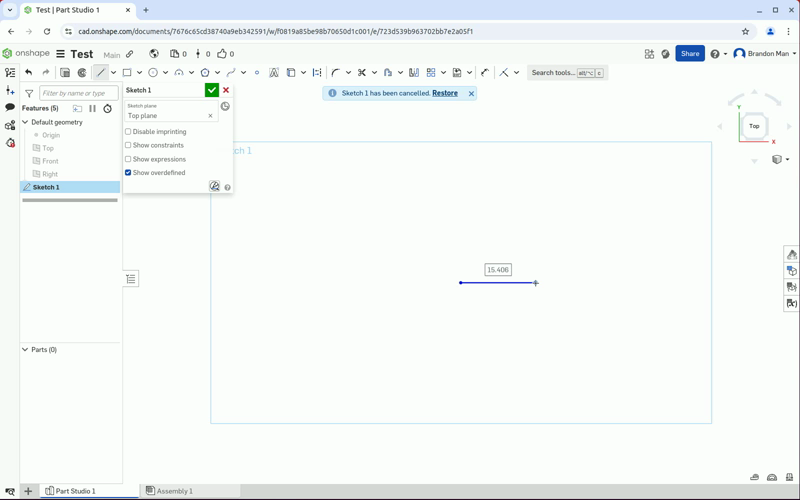
mouse_move(535, 170)
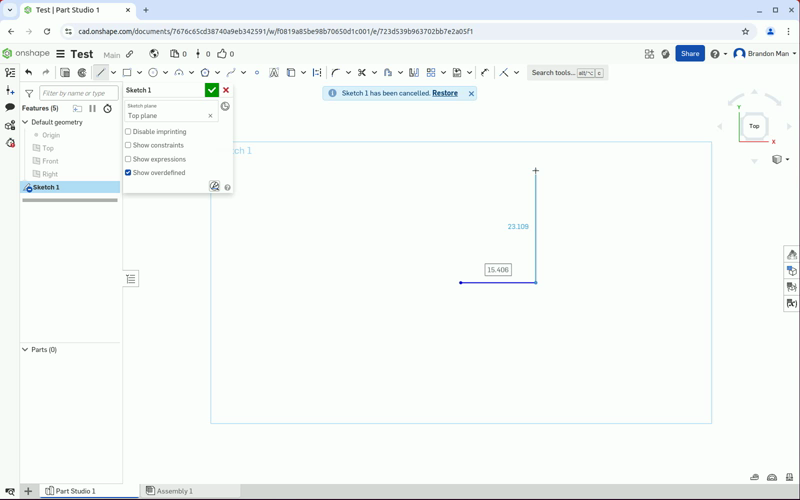
click(535, 170)
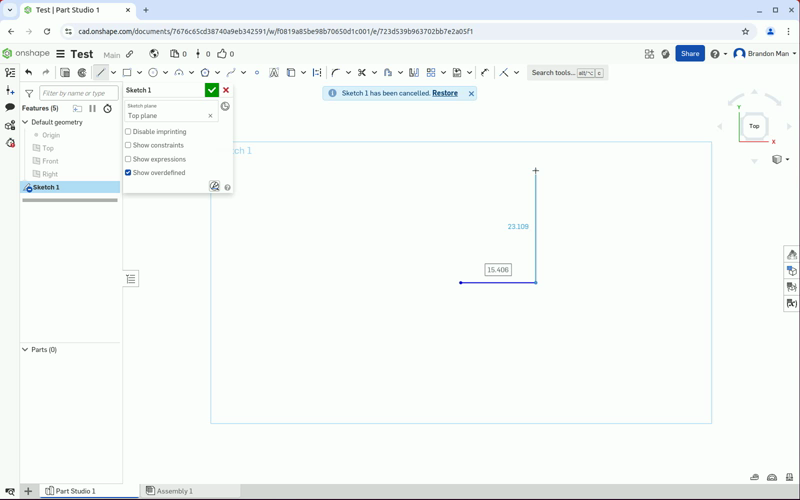
key_up(shift)
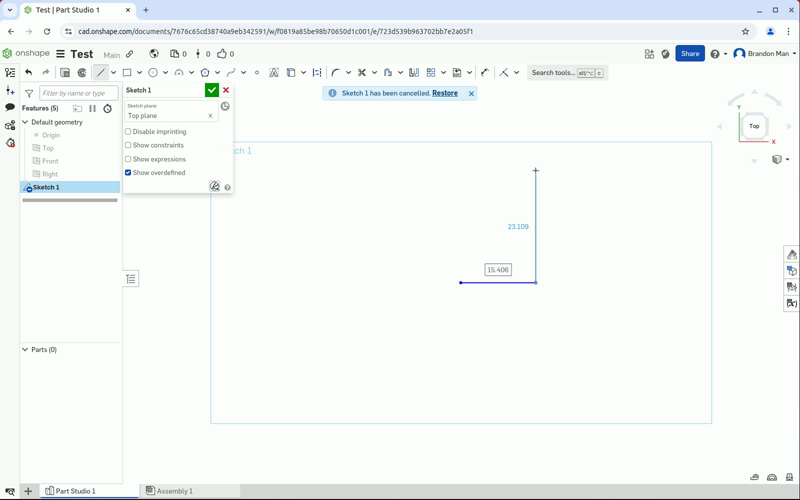
key_down(shift)
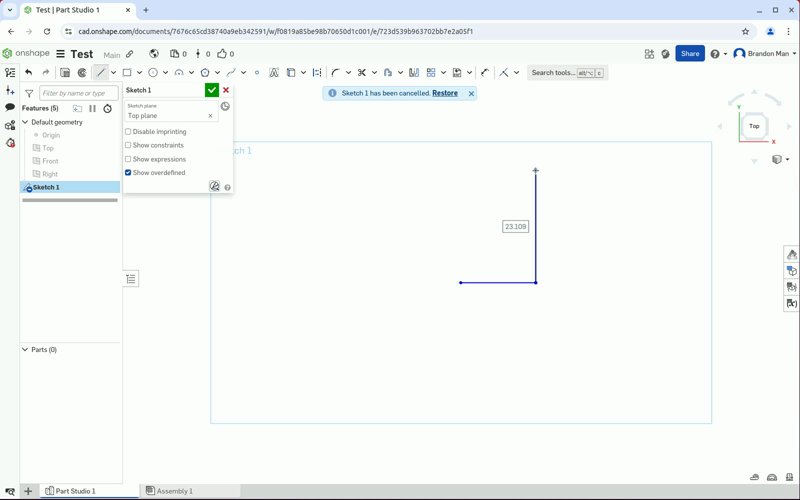
mouse_move(460, 170)
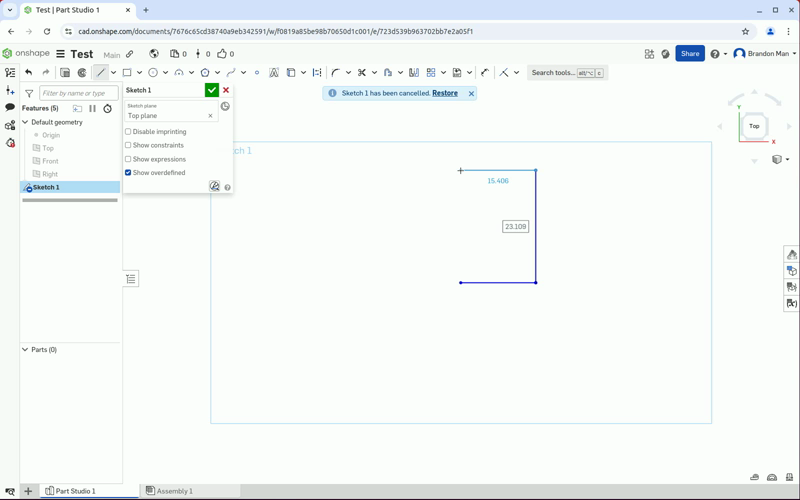
click(460, 170)
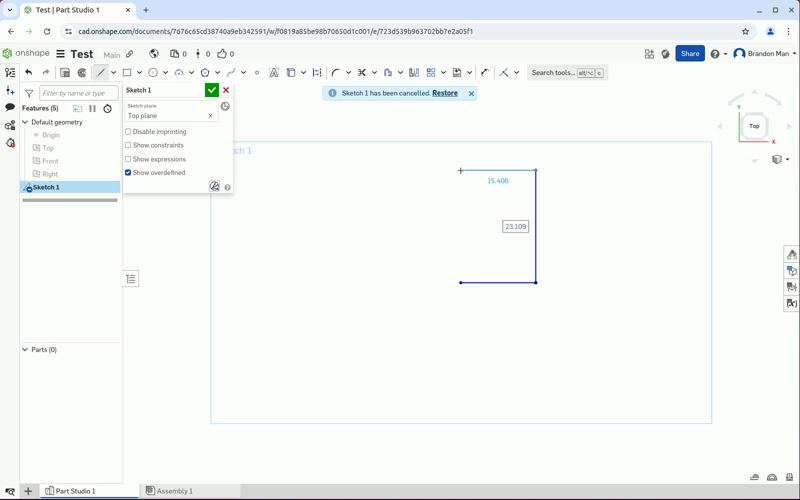
key_up(shift)
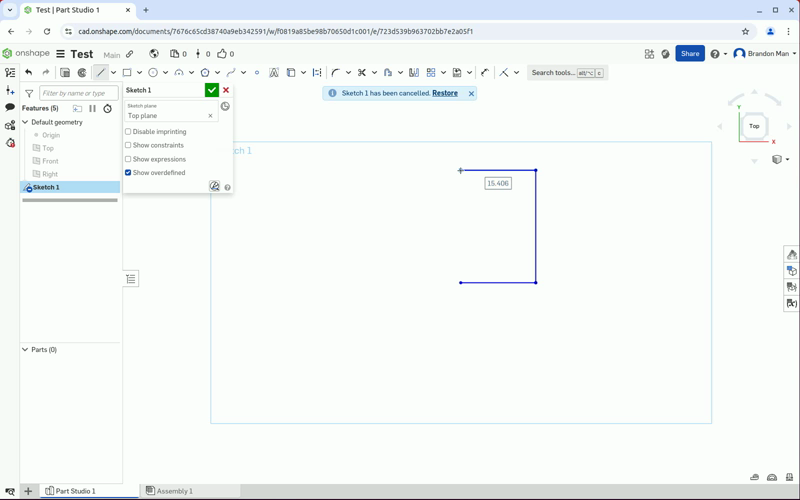
key_down(shift)
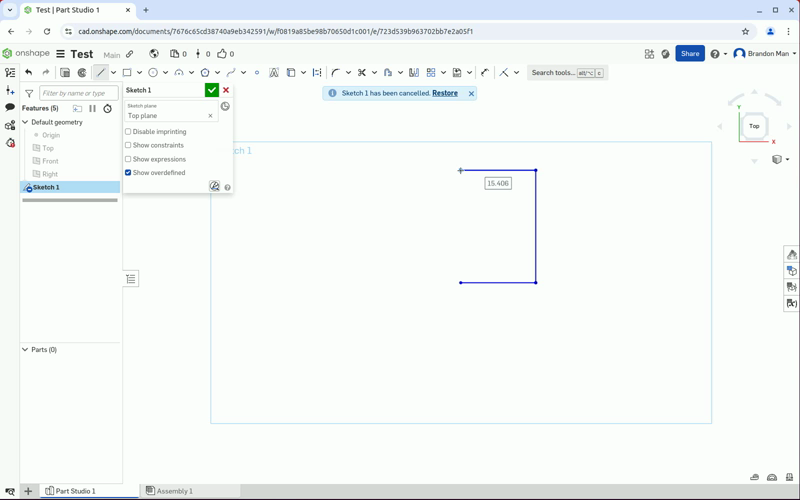
mouse_move(460, 282)
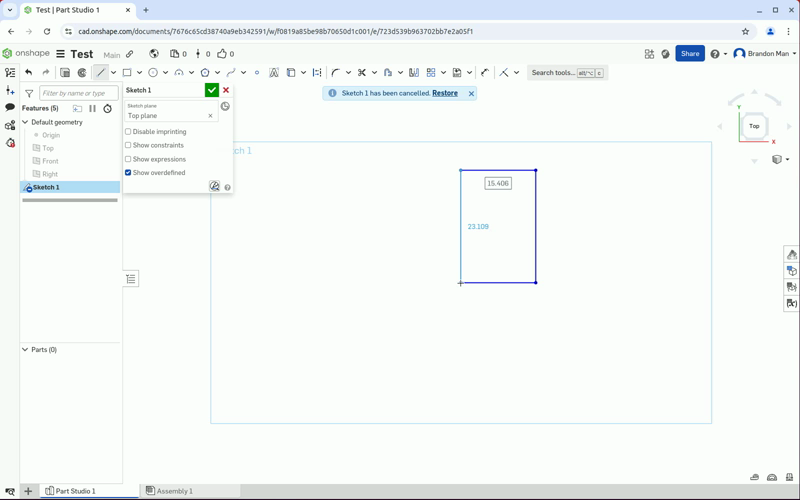
key_up(shift)
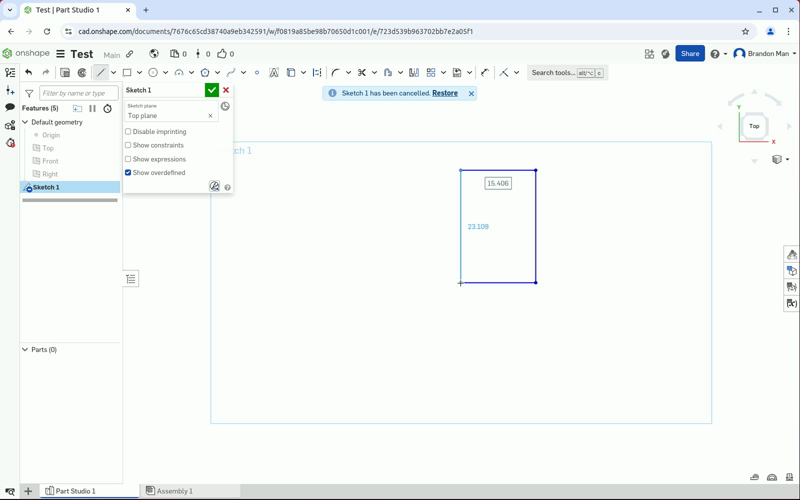
click(460, 282)
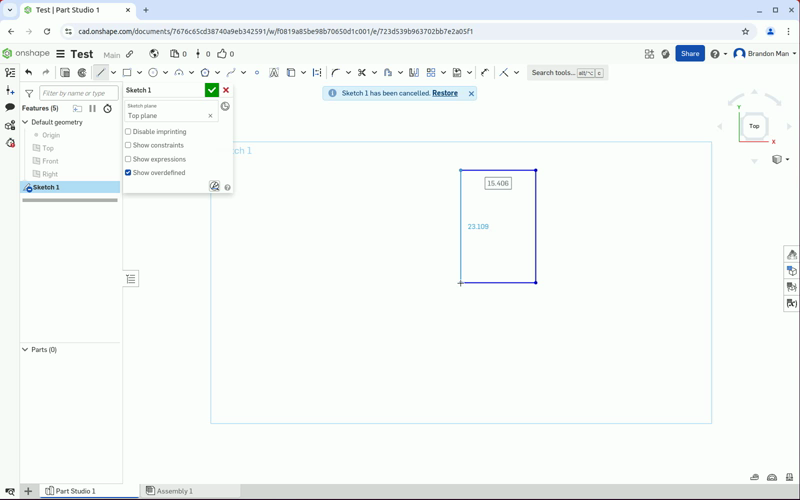
key(esc)
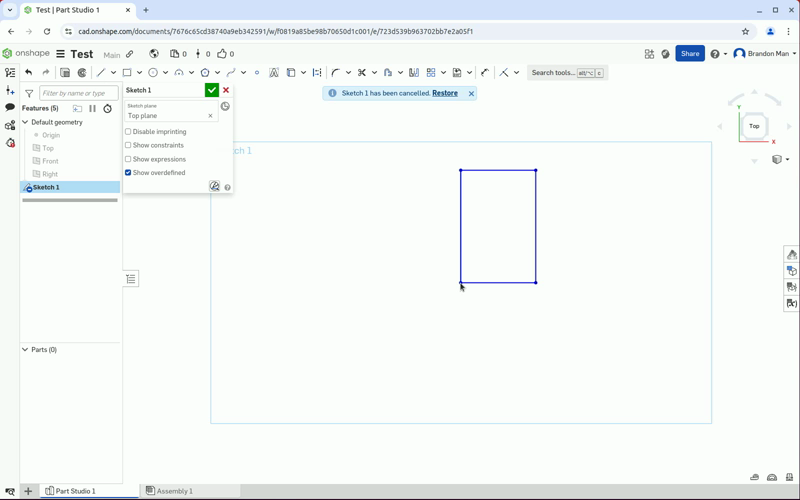
mouse_move(521, 253)
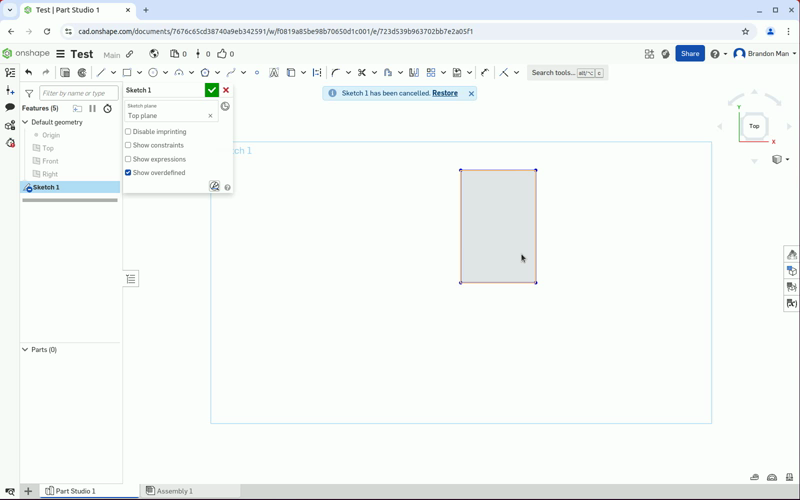
click(521, 253)
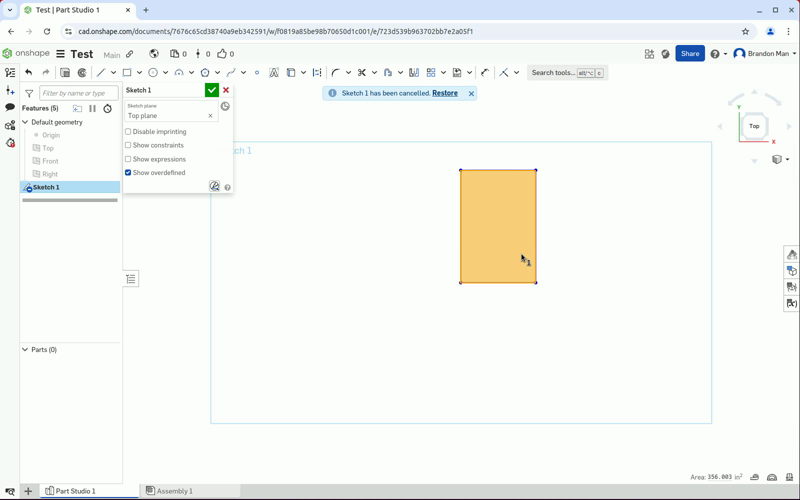
mouse_move(73, 352)
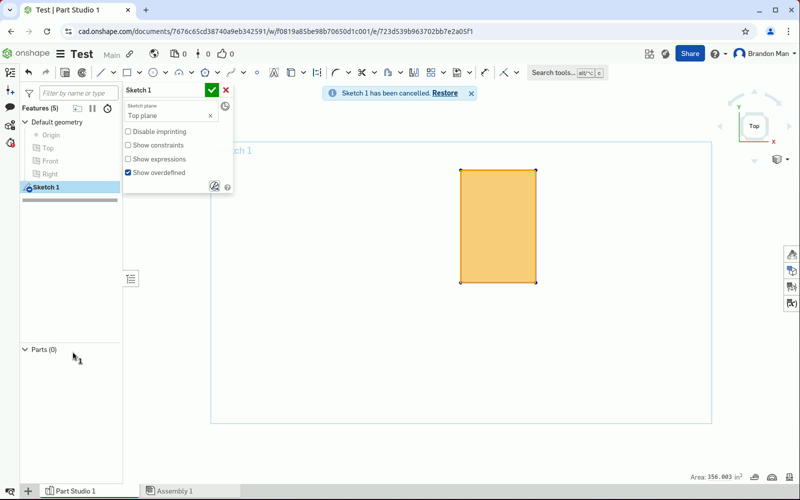
key(shift+y)
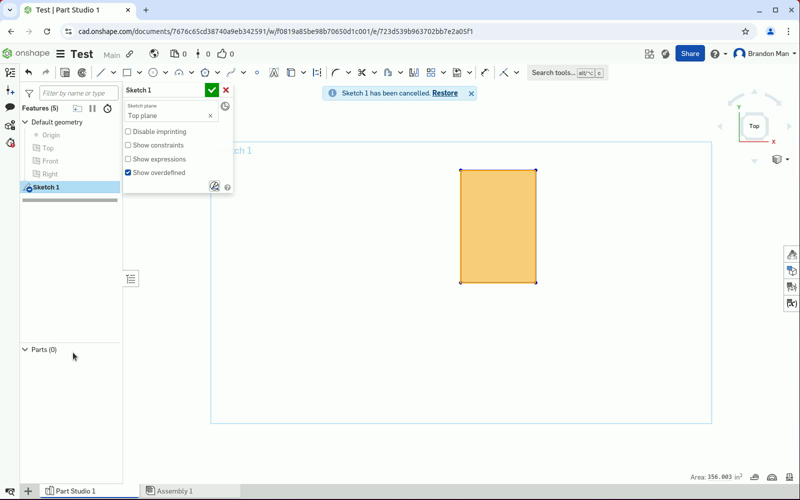
key(shift+e)
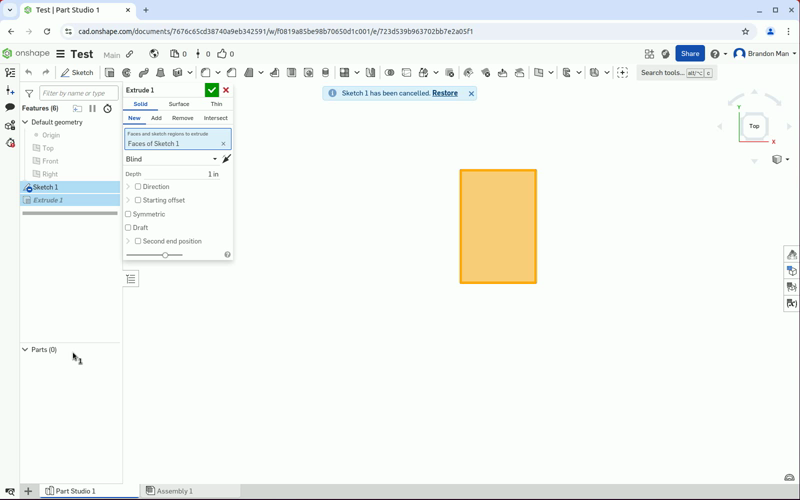
mouse_move(143, 106)
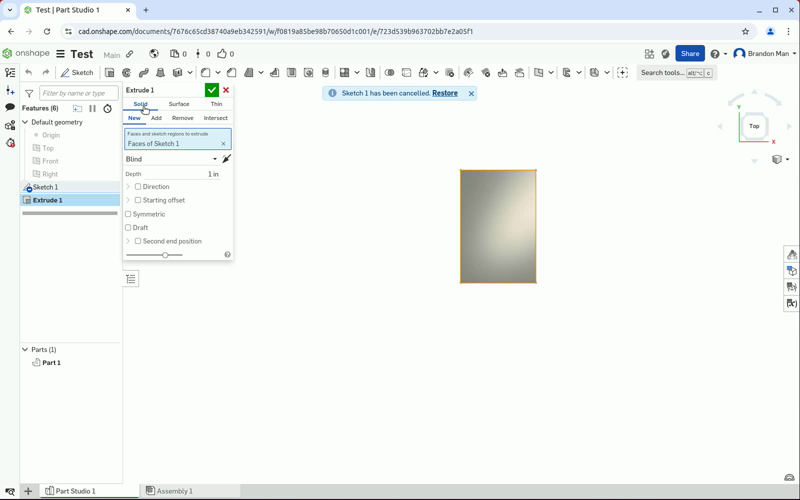
click(143, 106)
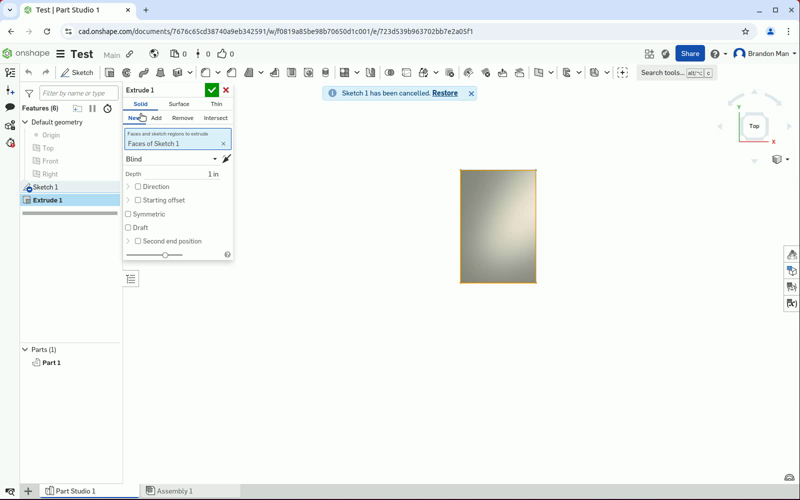
mouse_move(137, 120)
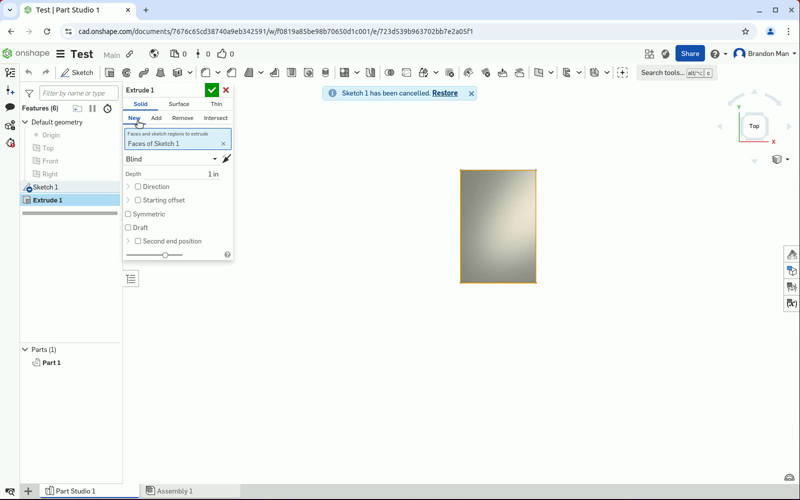
click(137, 120)
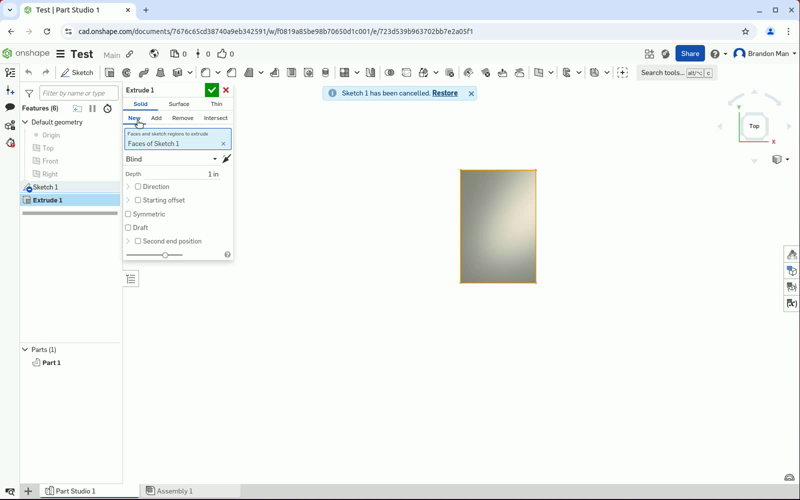
key(tab, 4)
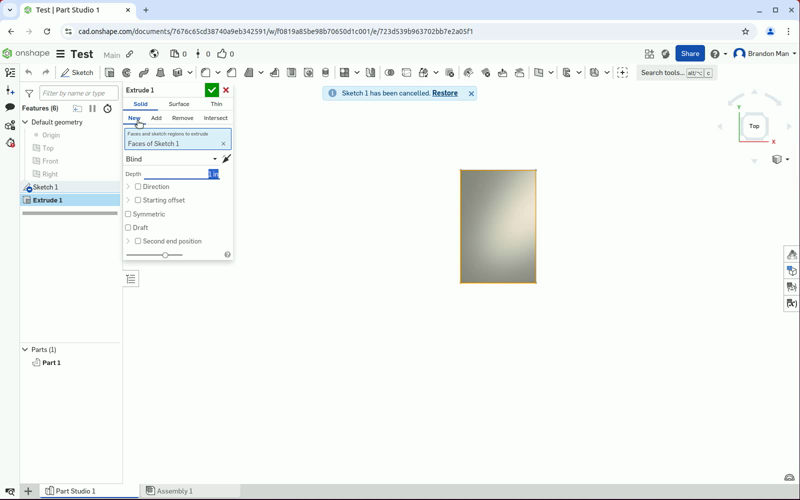
text(9.147)
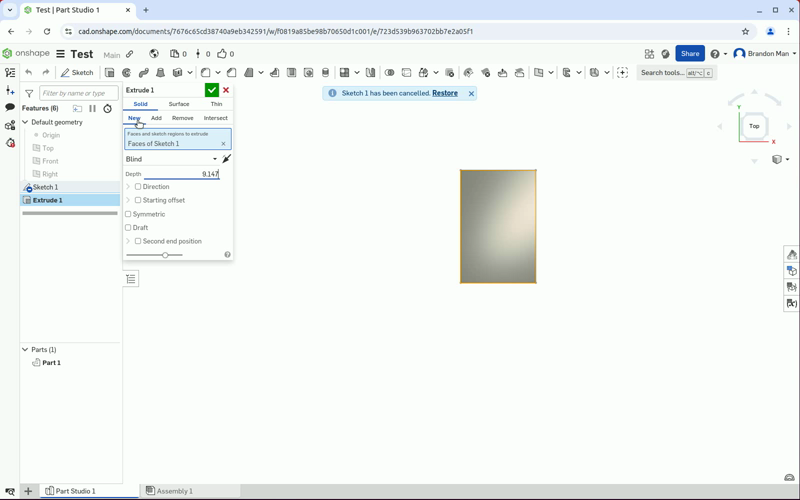
key(enter)
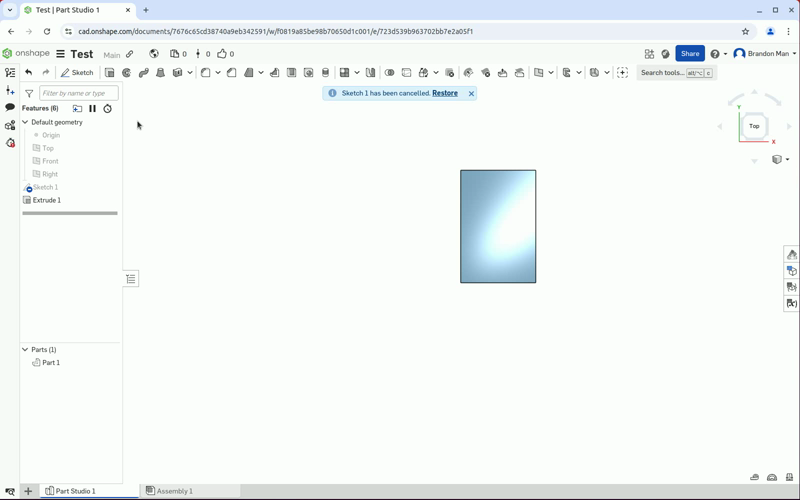
key(shift+h)
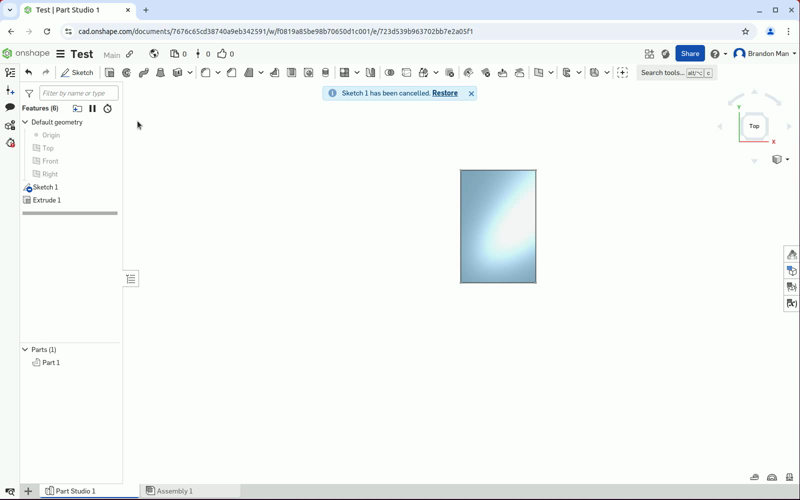
key(shift+h)
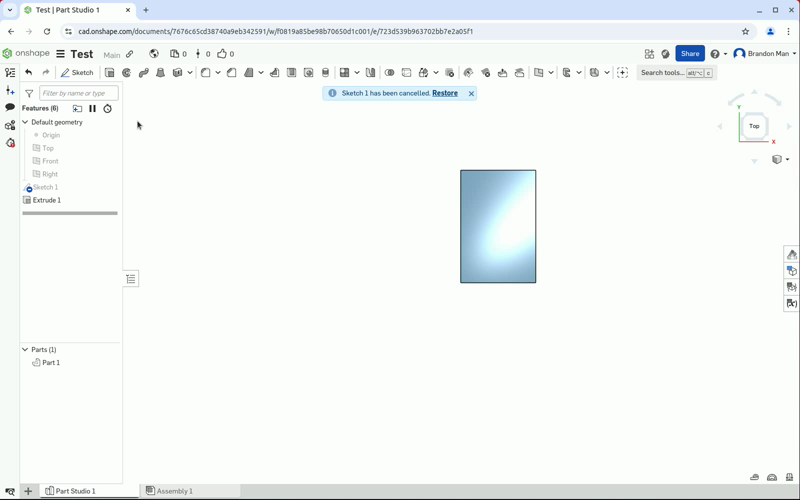
mouse_move(73, 189)
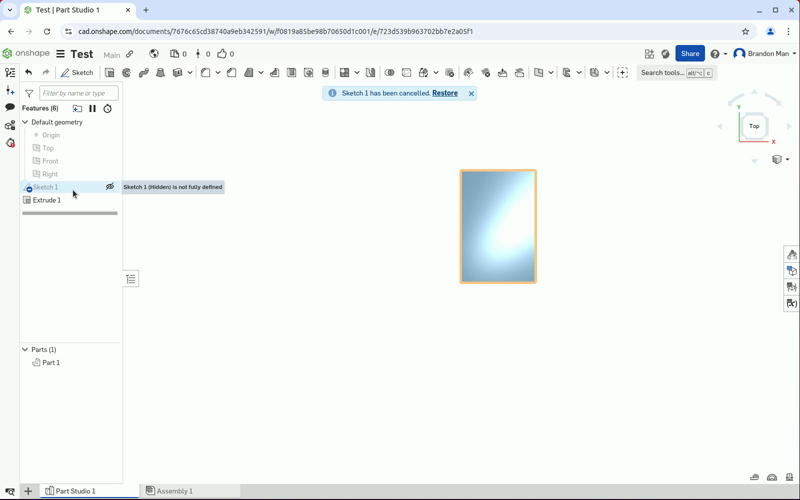
click(73, 189)
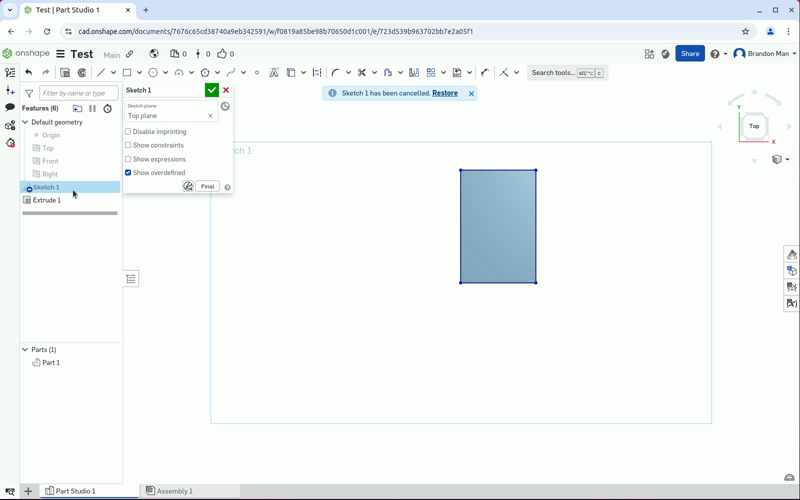
mouse_move(229, 92)
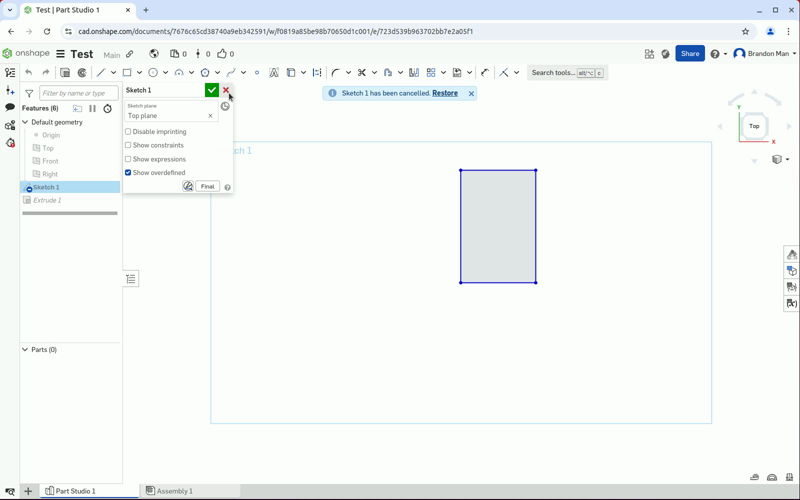
click(229, 92)
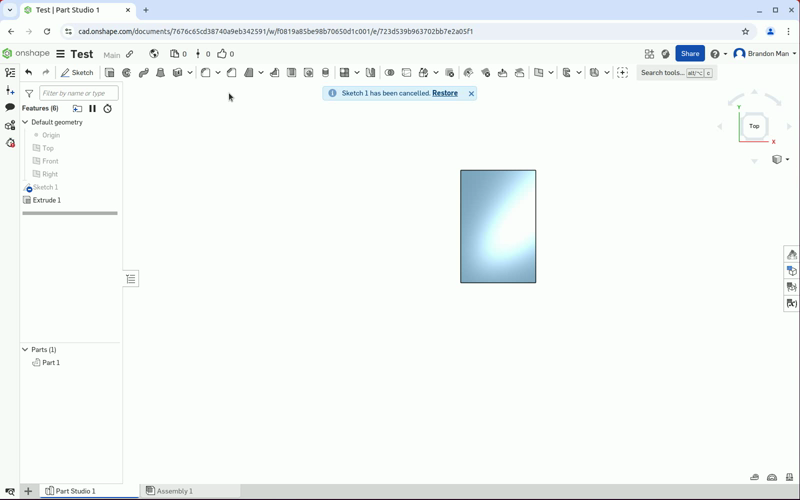
mouse_move(541, 75)
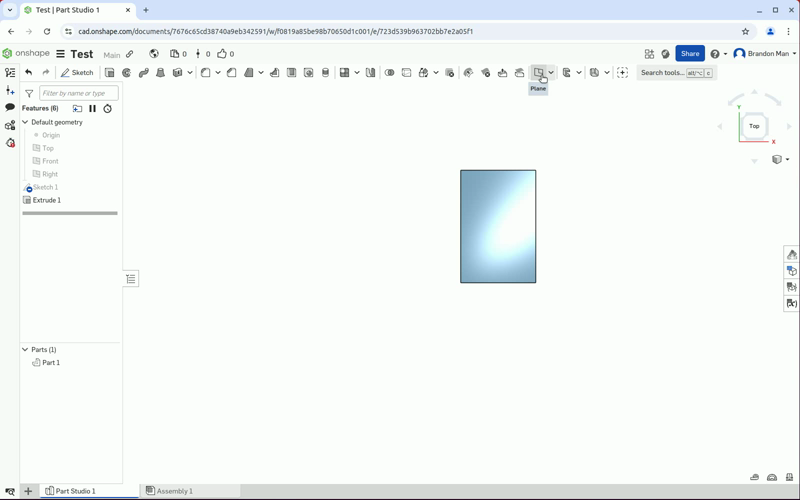
click(541, 75)
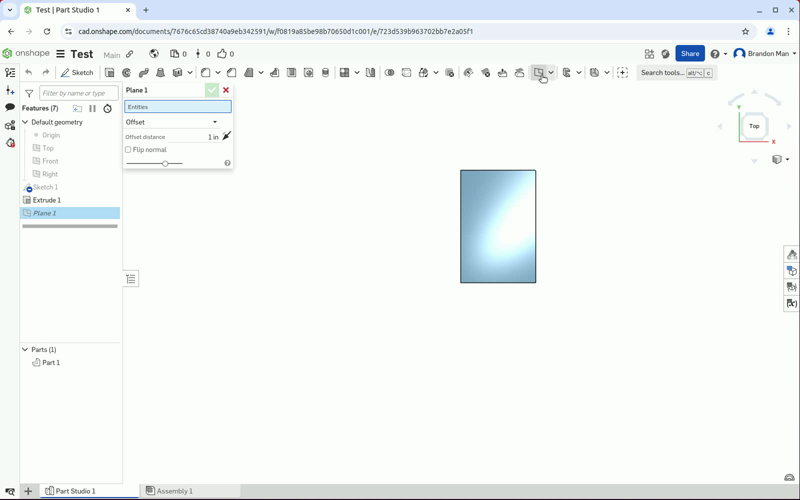
mouse_move(73, 150)
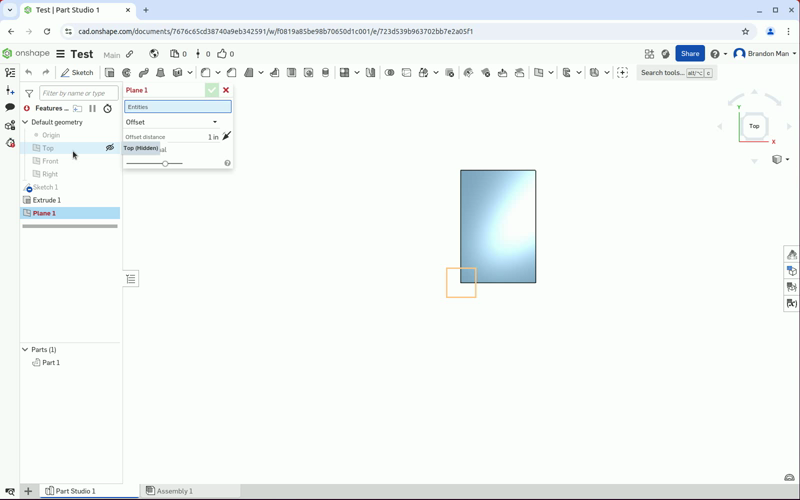
click(73, 150)
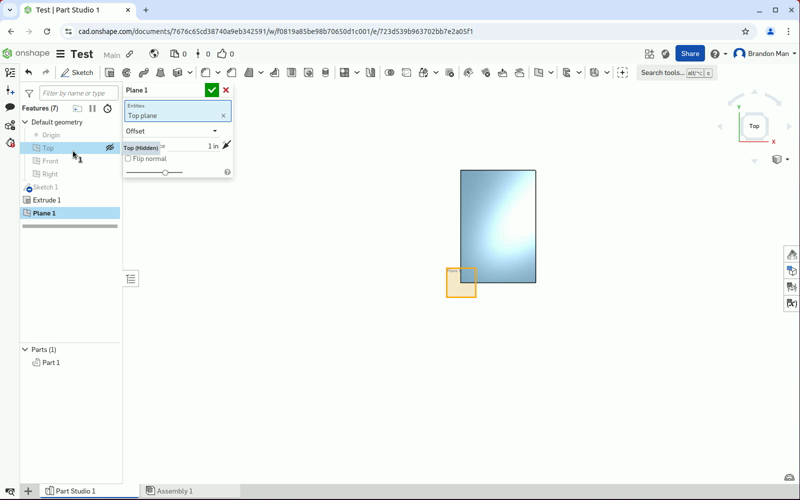
key(tab, 2)
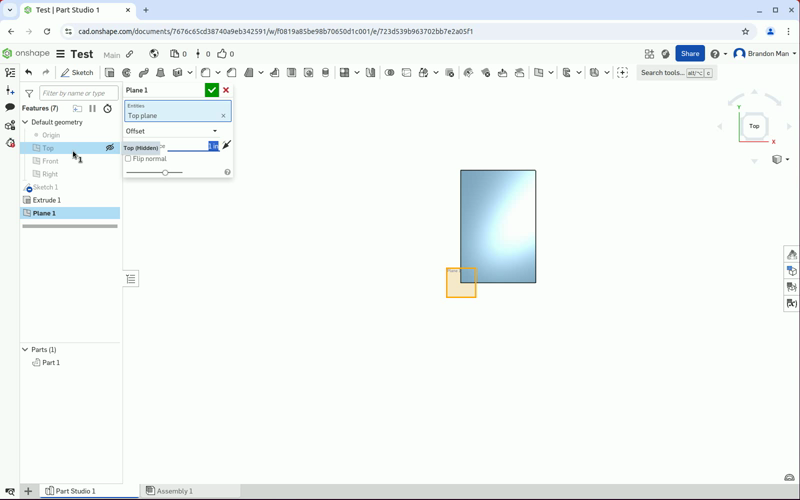
text(9.151)
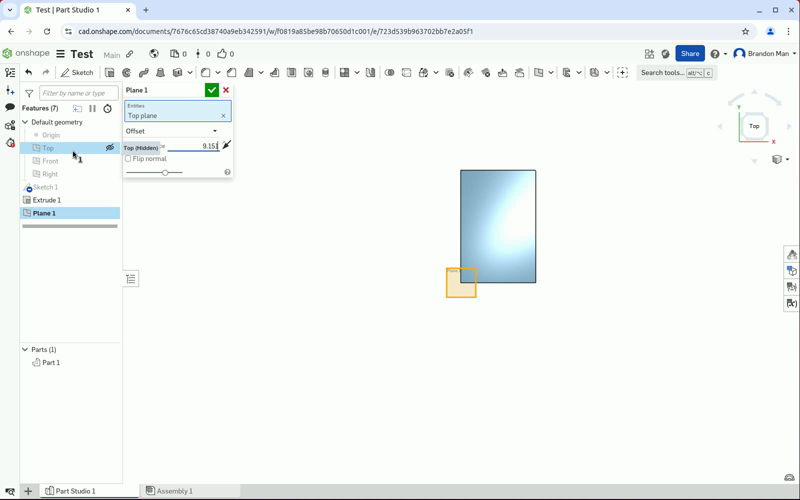
key(enter, 2)
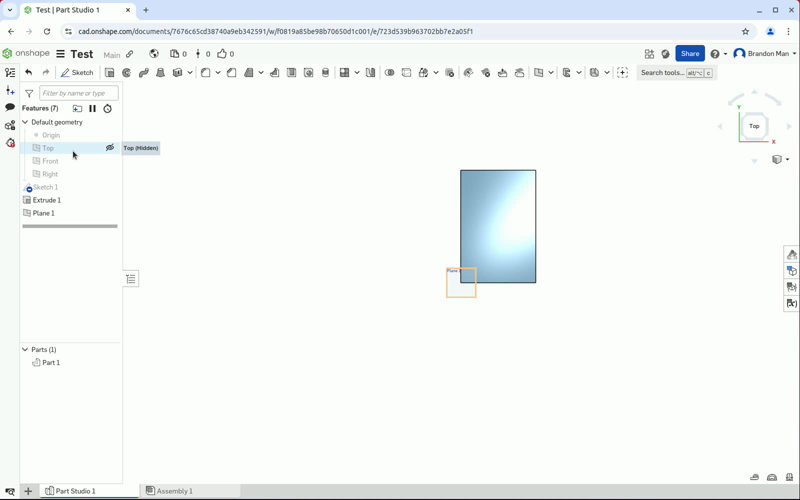
key(shift+s)
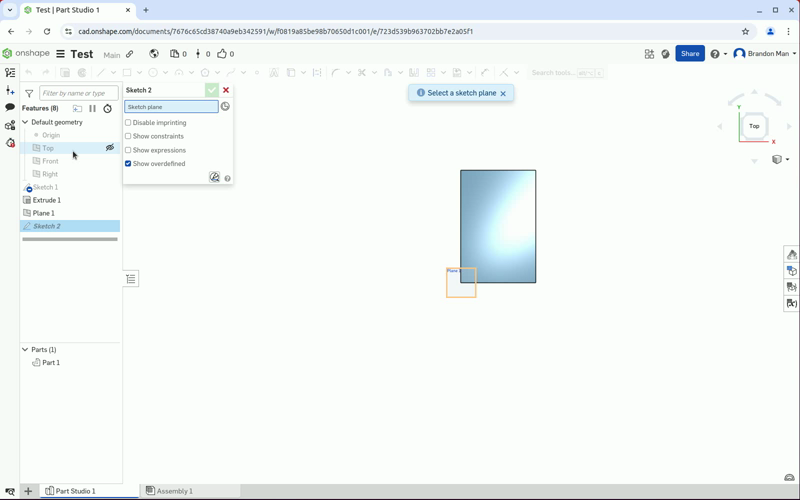
mouse_move(73, 215)
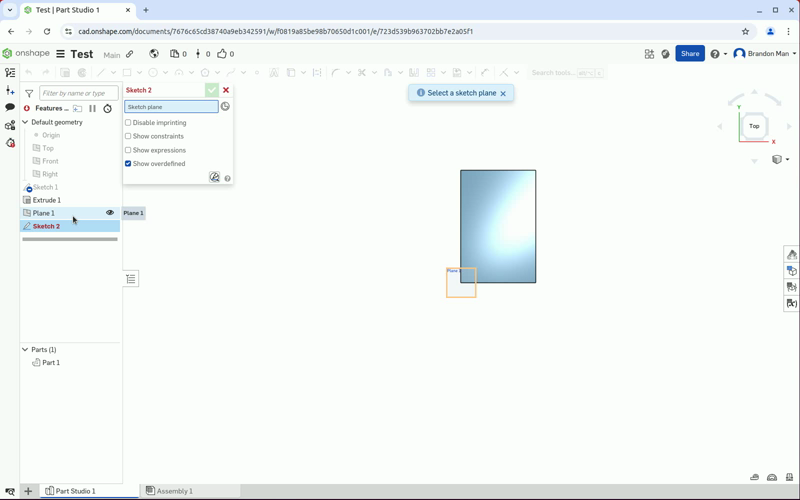
click(73, 215)
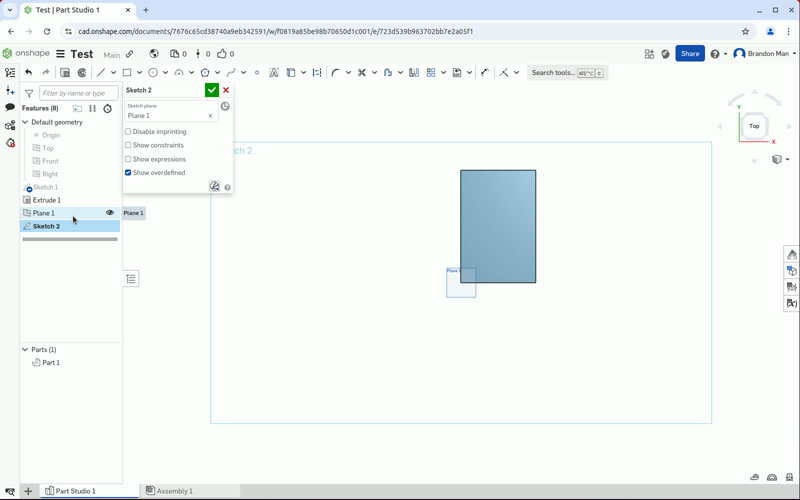
mouse_move(73, 352)
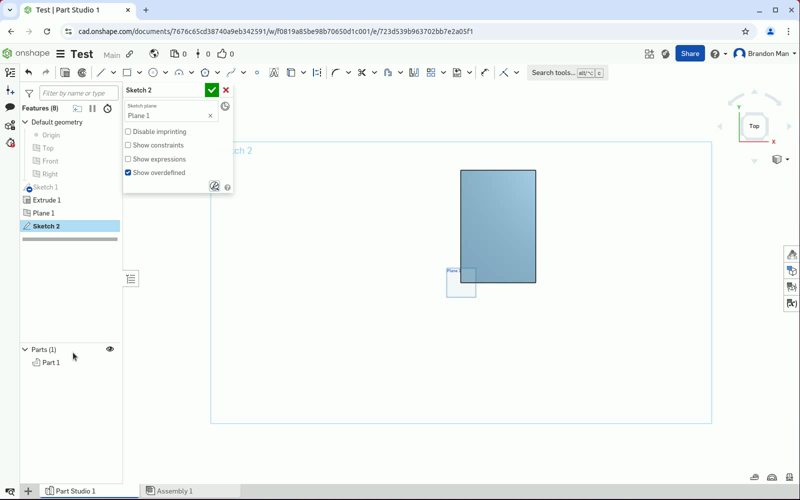
key(y)
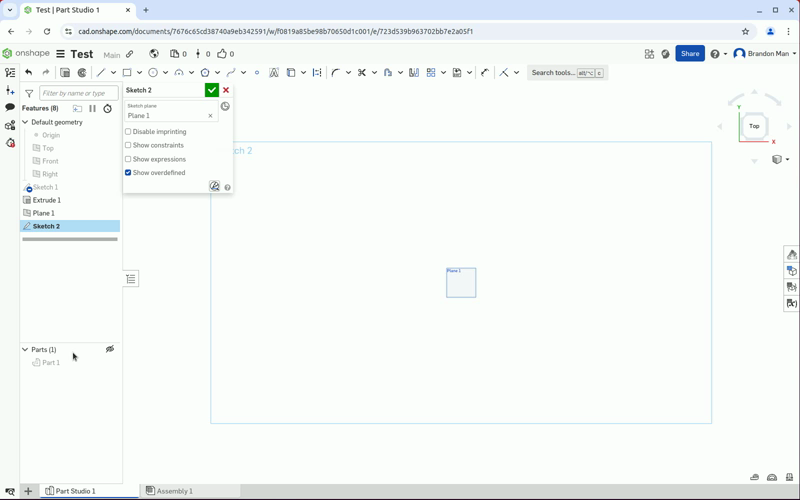
key(l)
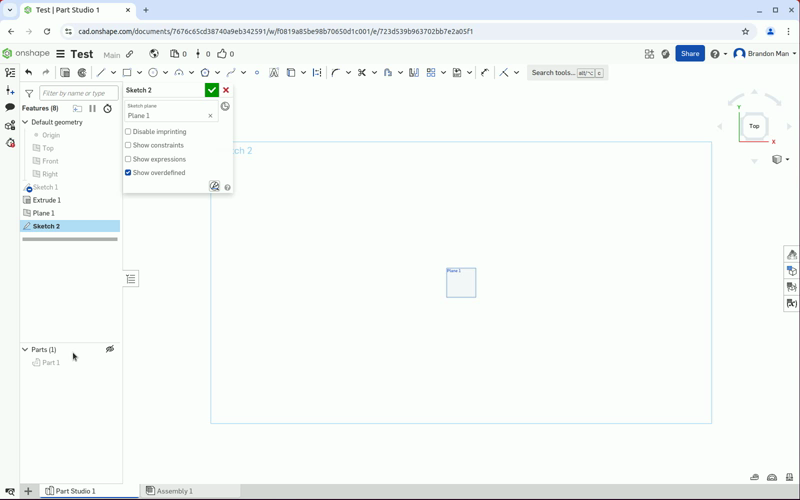
key_down(shift)
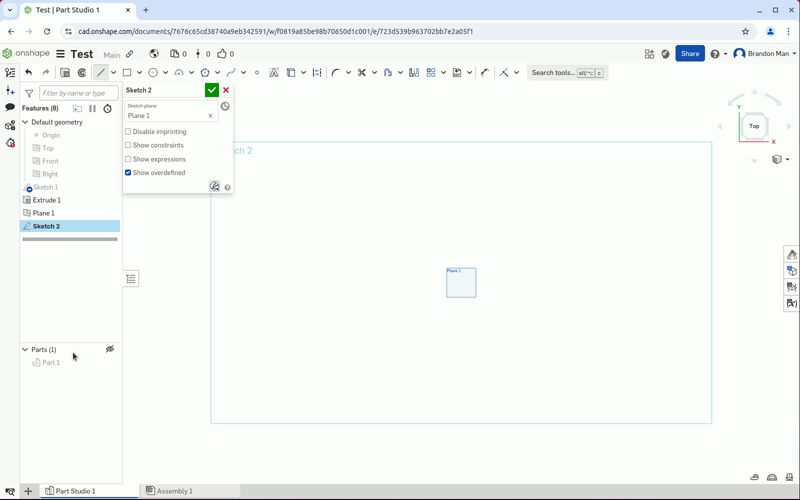
mouse_move(460, 282)
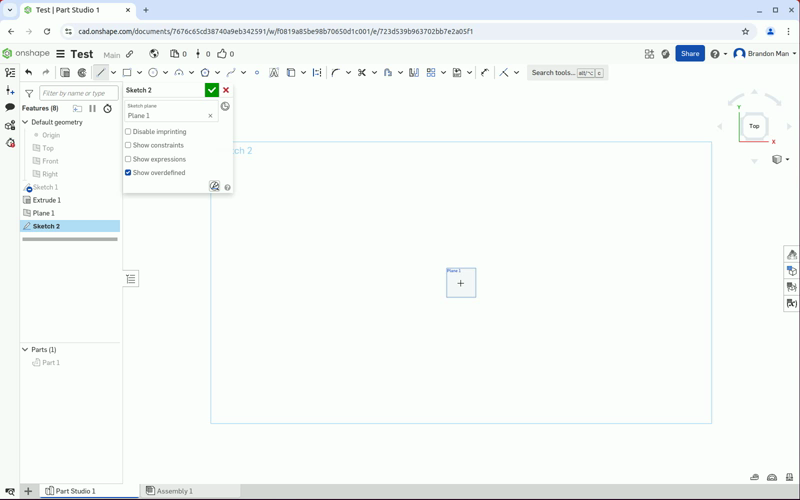
click(460, 282)
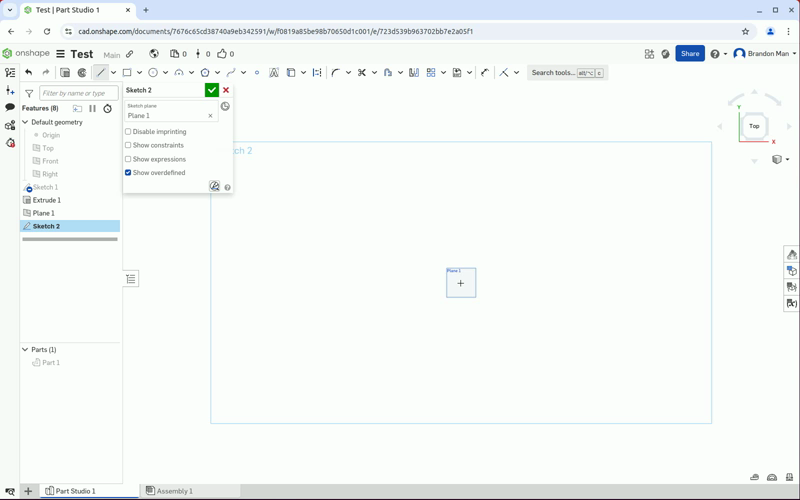
key_up(shift)
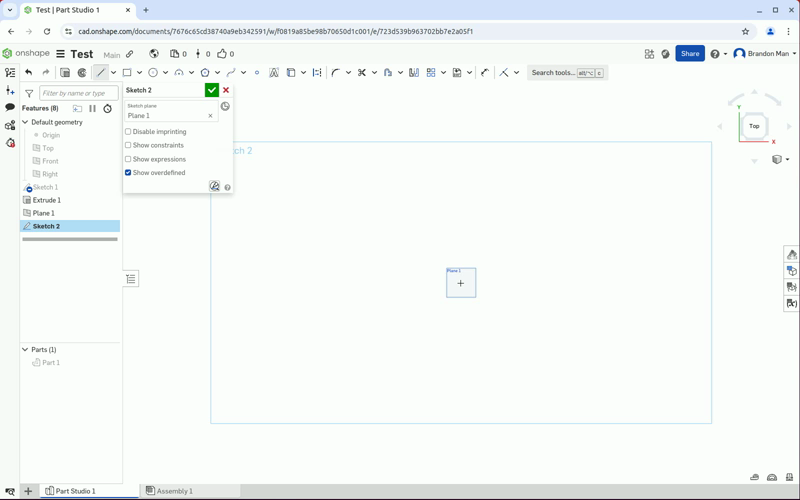
key_down(shift)
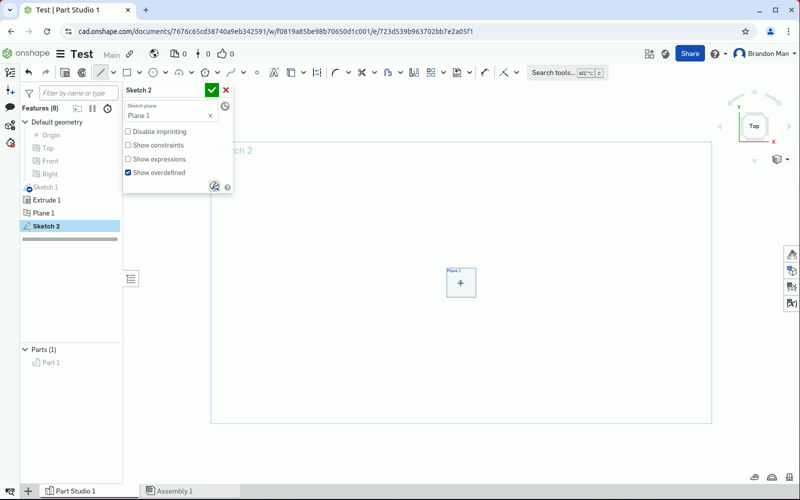
mouse_move(490, 282)
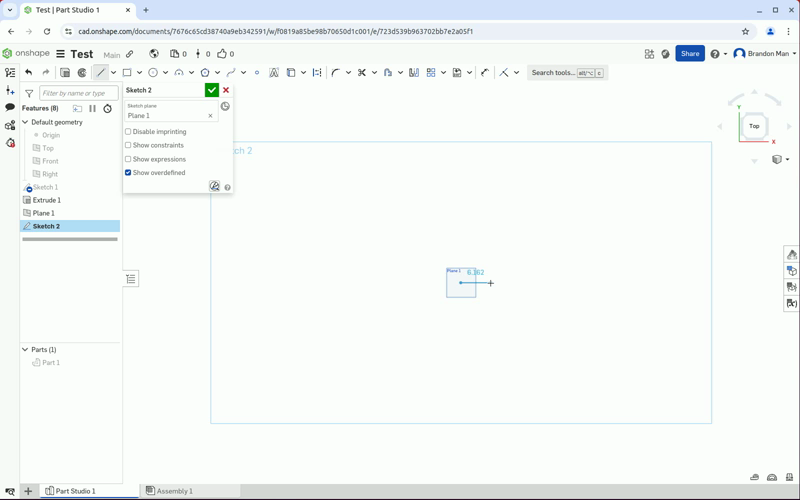
mouse_move(483, 282)
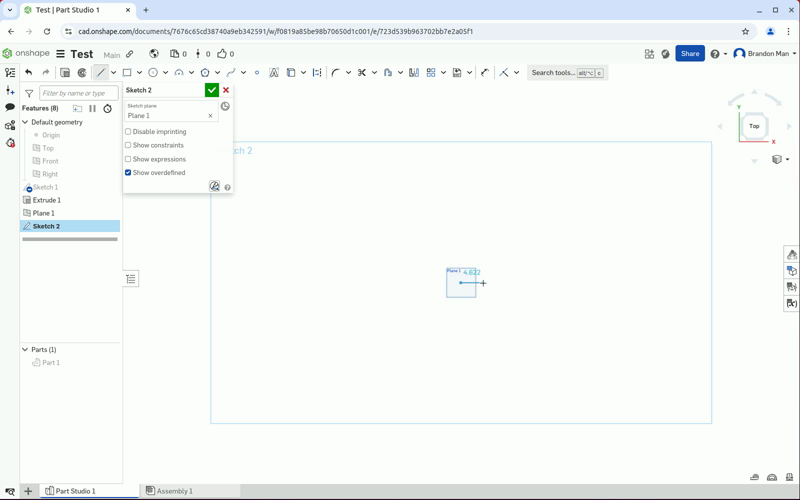
click(483, 282)
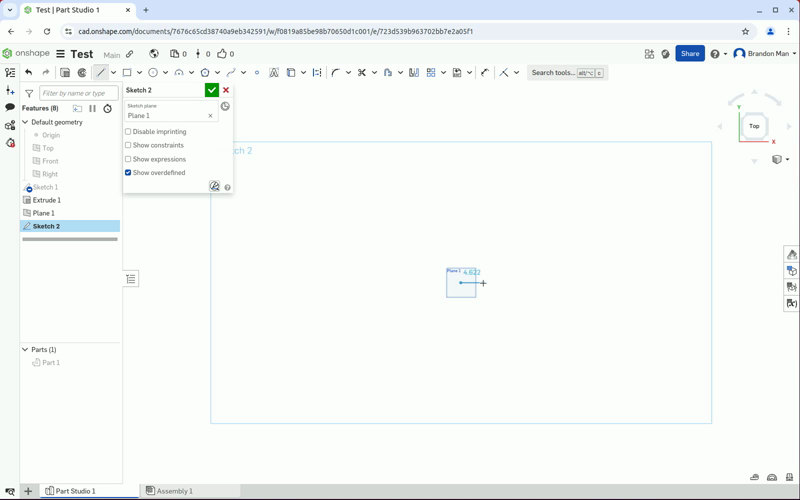
key_up(shift)
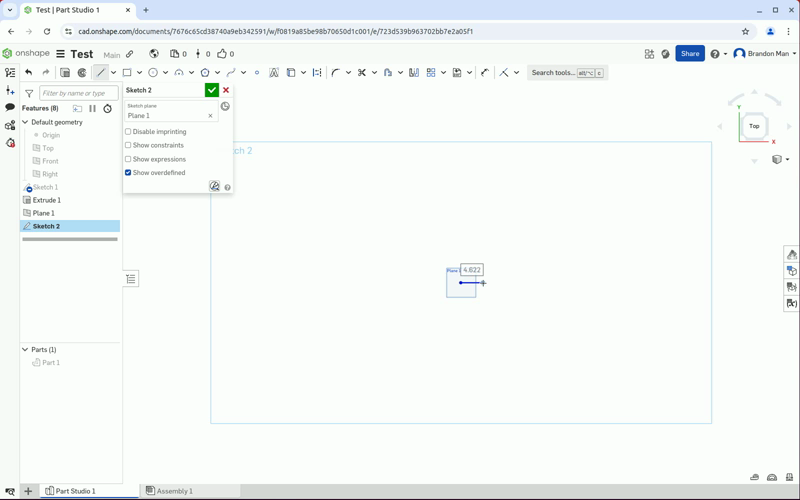
key_down(shift)
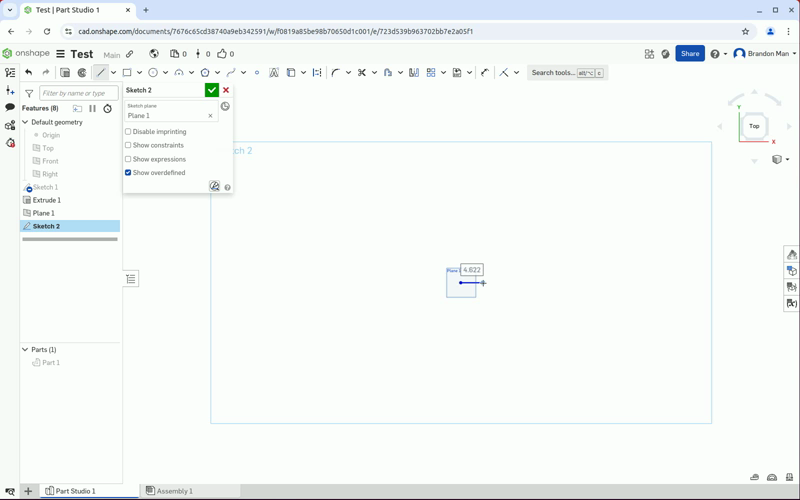
mouse_move(483, 170)
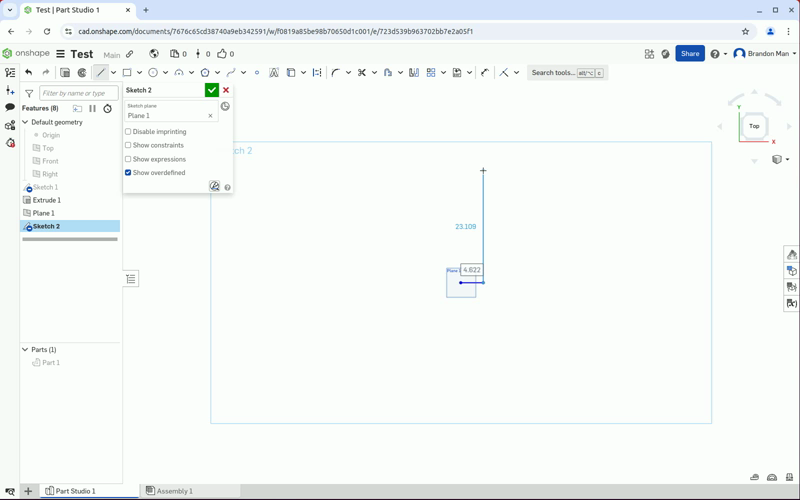
click(483, 170)
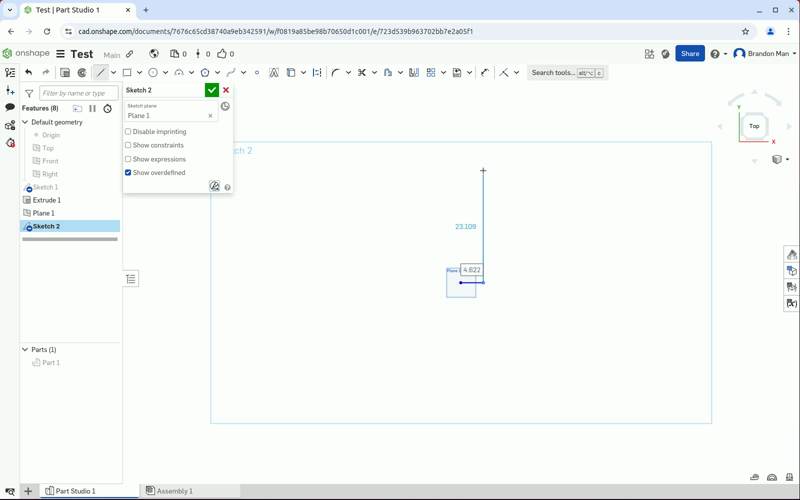
key_up(shift)
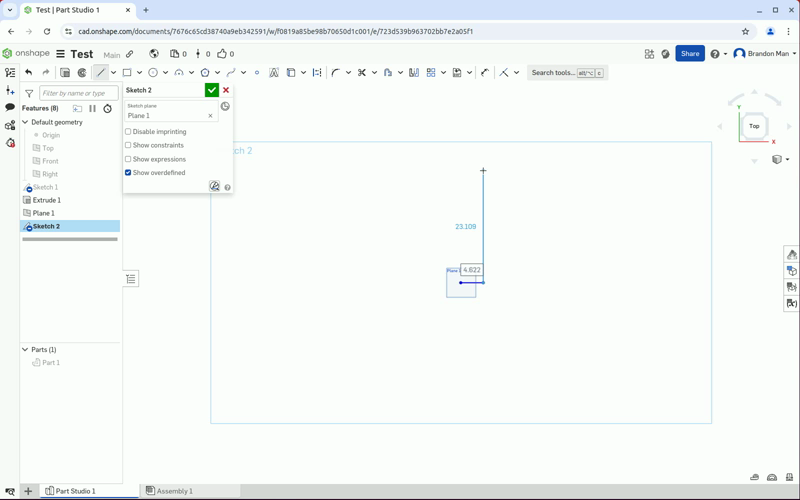
key_down(shift)
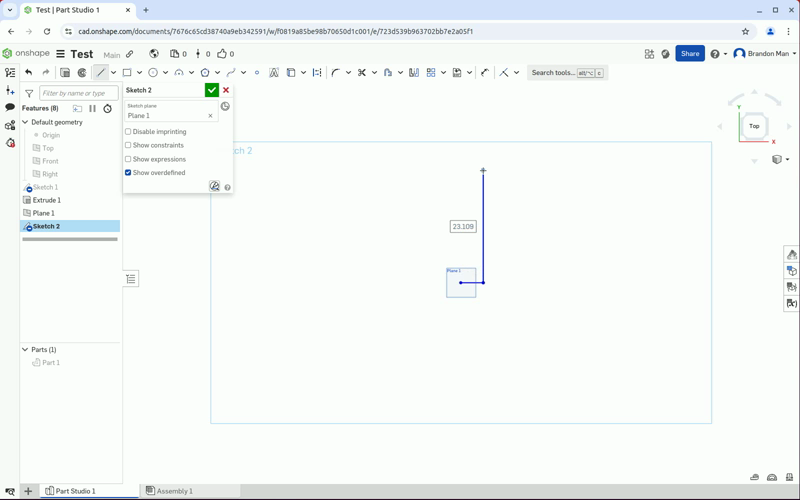
mouse_move(513, 170)
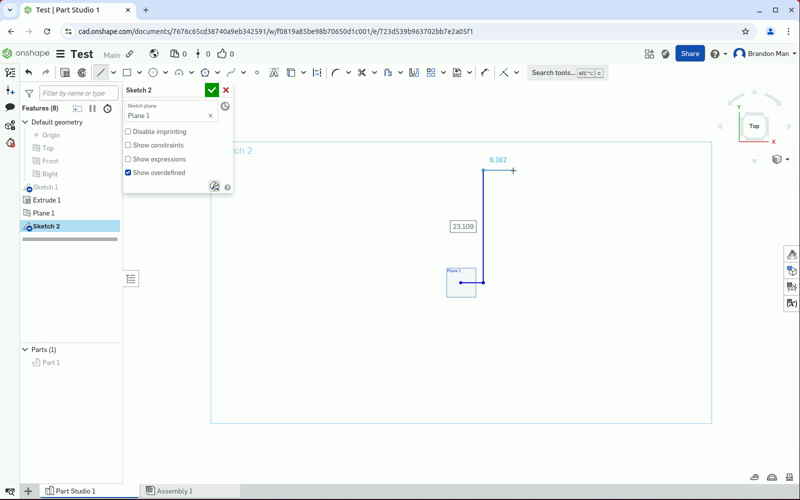
mouse_move(460, 170)
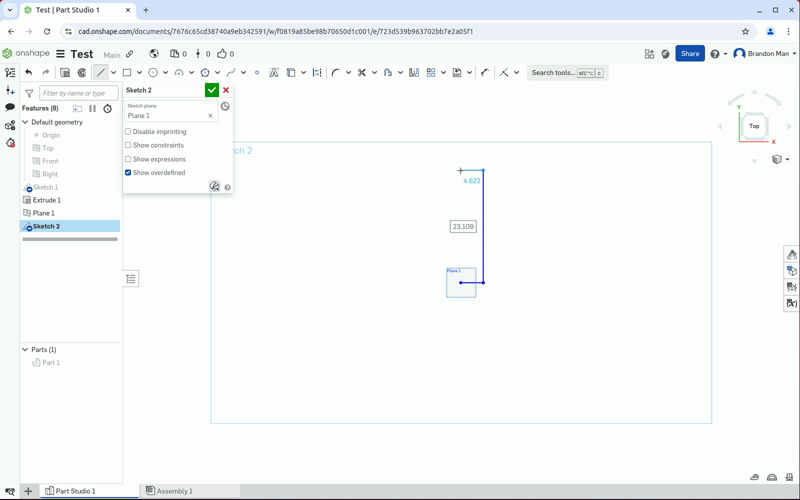
click(460, 170)
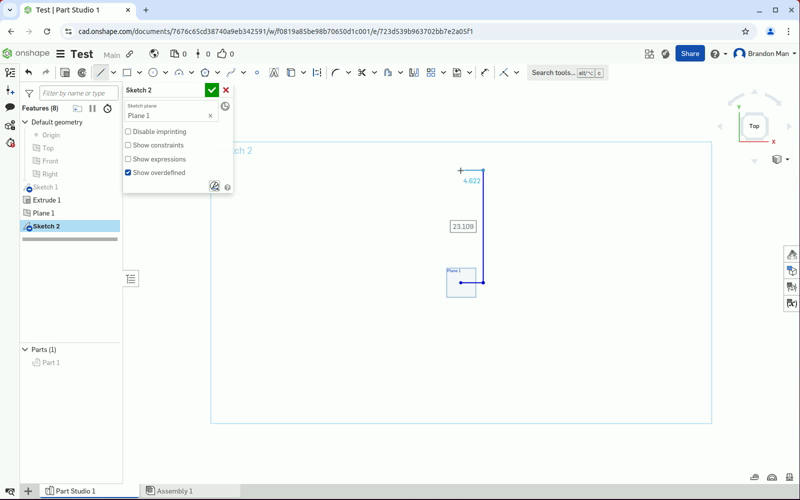
key_up(shift)
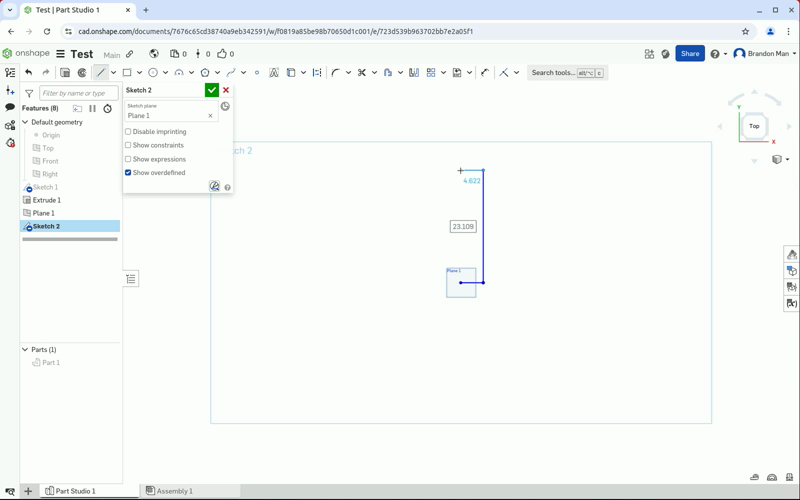
key_down(shift)
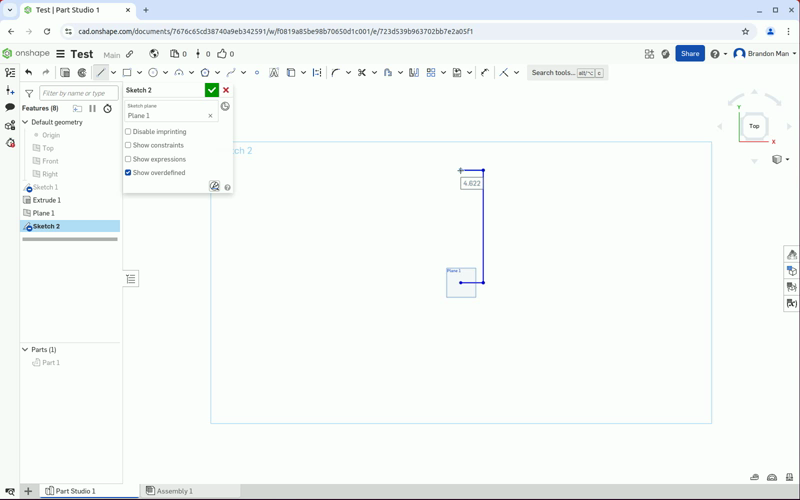
mouse_move(460, 282)
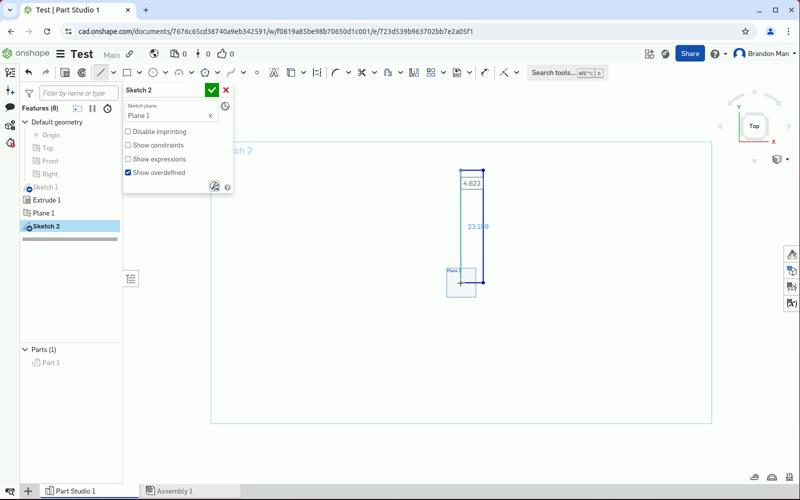
key_up(shift)
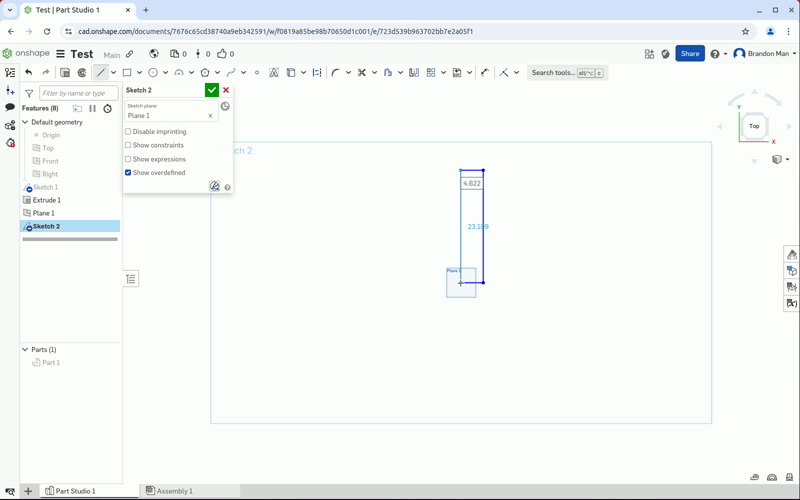
click(460, 282)
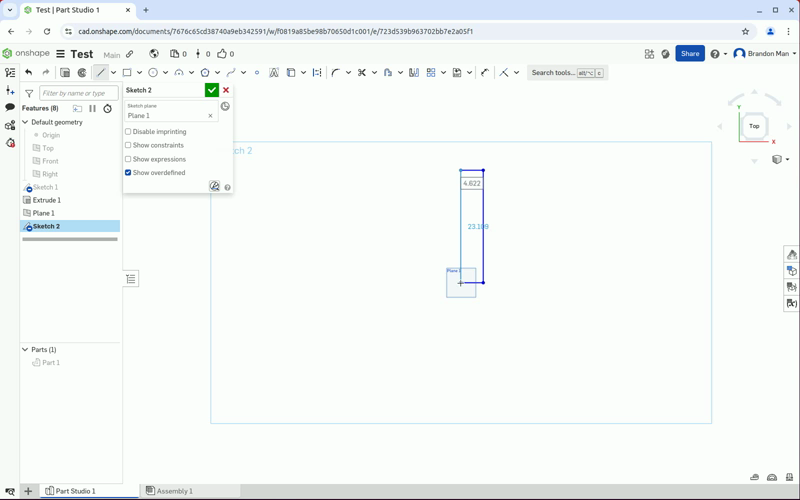
key(esc)
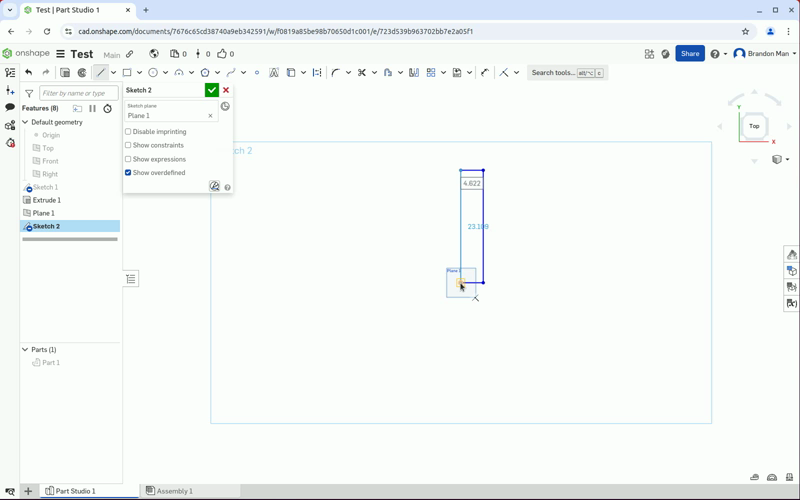
mouse_move(466, 203)
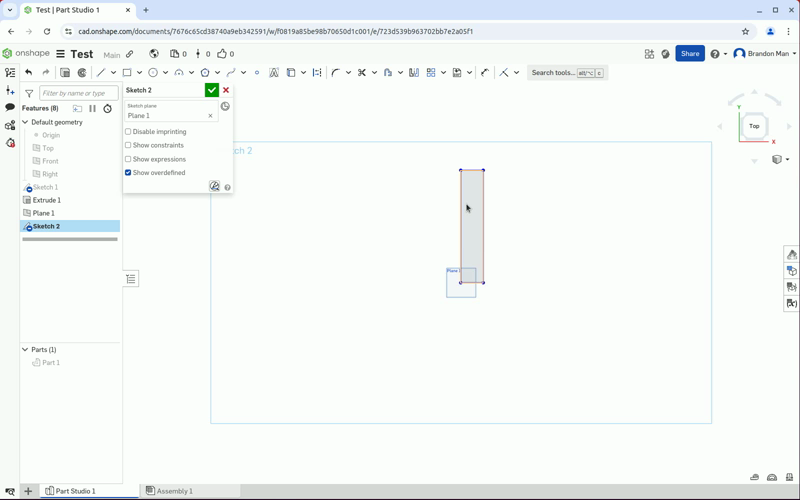
click(466, 203)
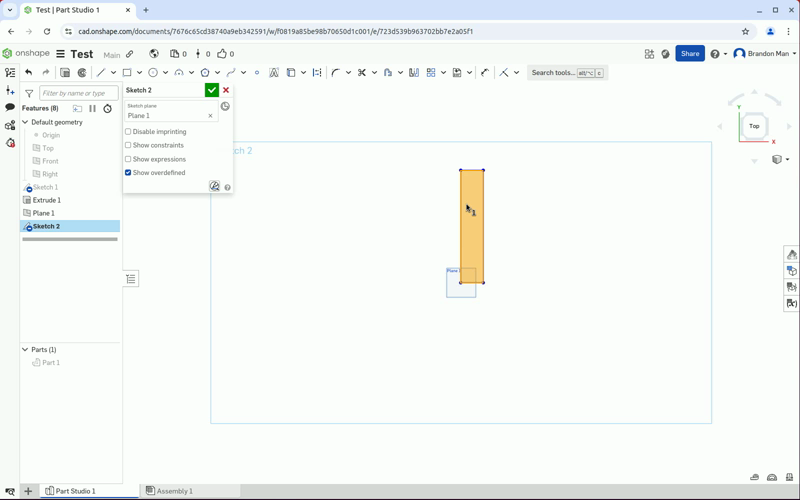
mouse_move(73, 352)
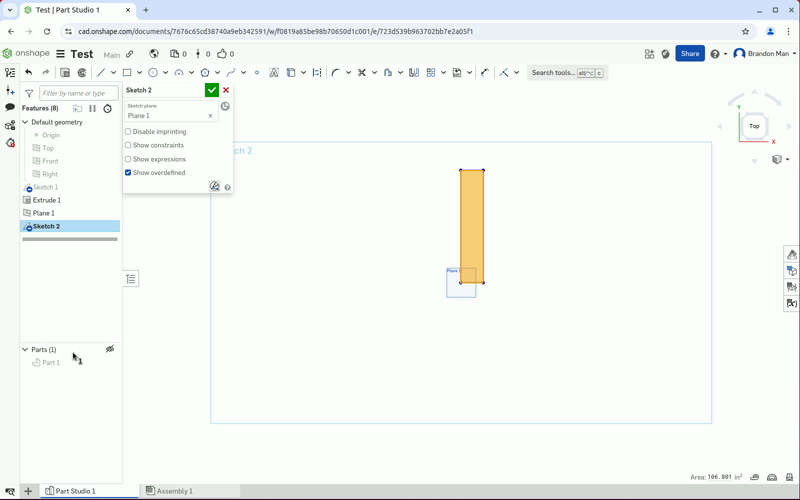
key(shift+y)
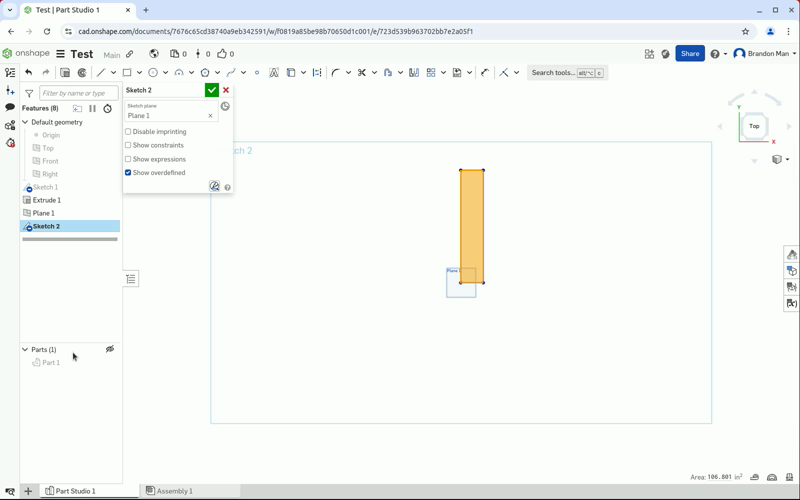
key(shift+e)
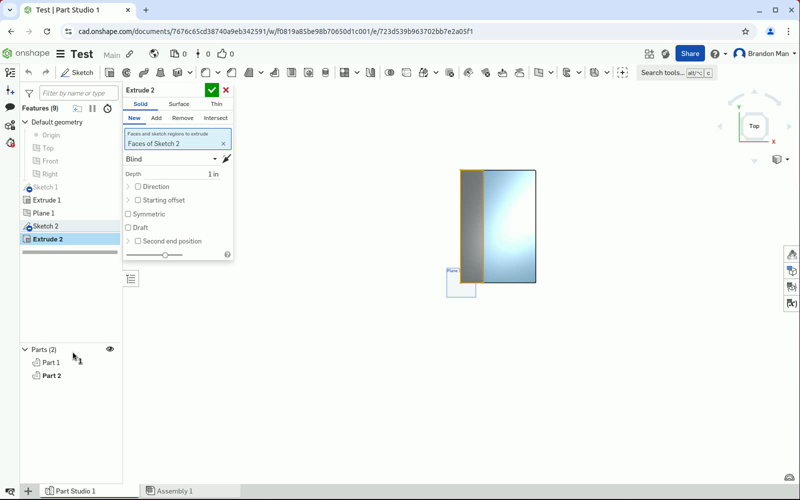
mouse_move(143, 106)
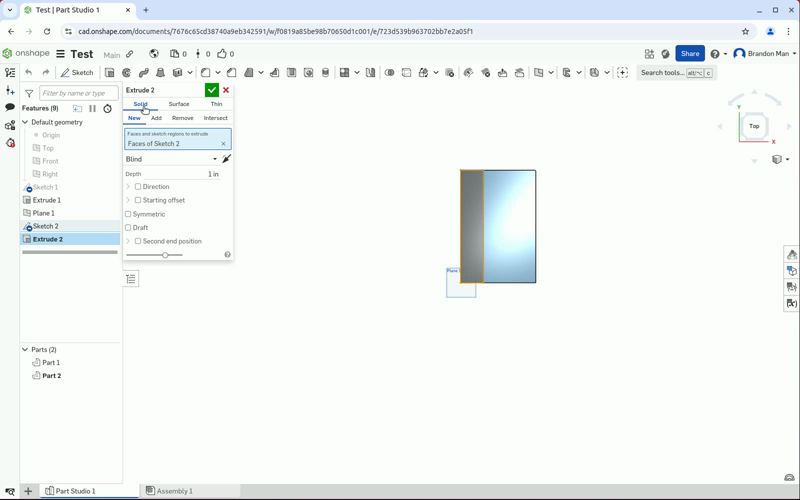
click(143, 106)
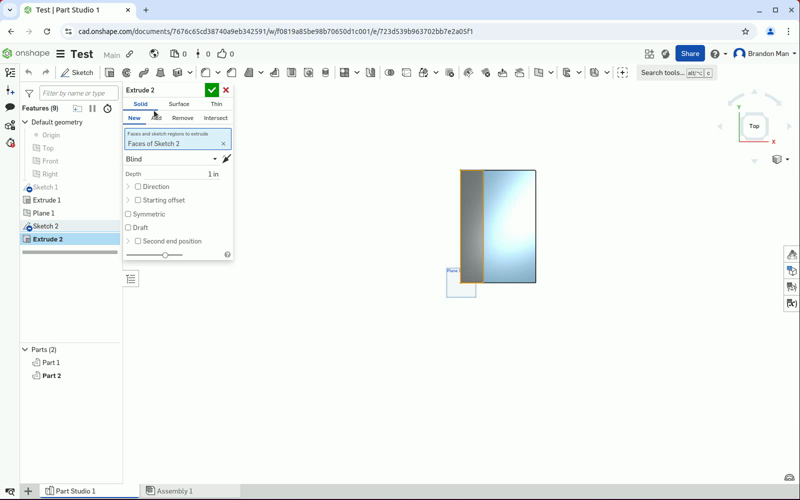
mouse_move(186, 120)
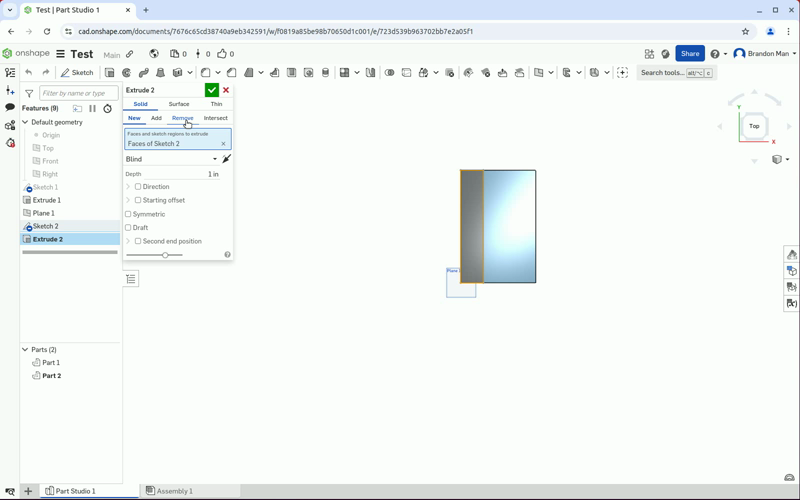
click(186, 120)
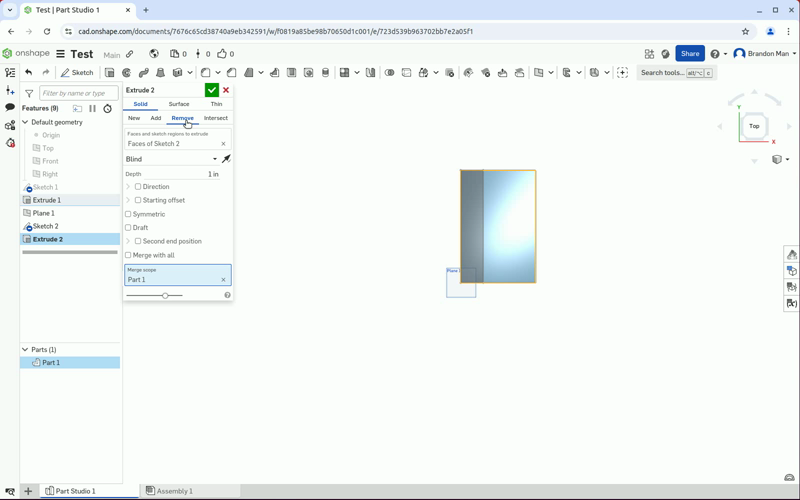
key(tab, 4)
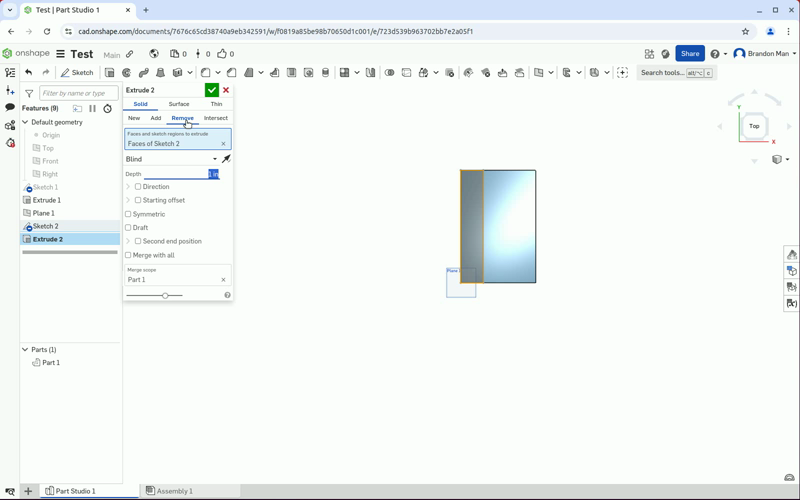
text(4.574)
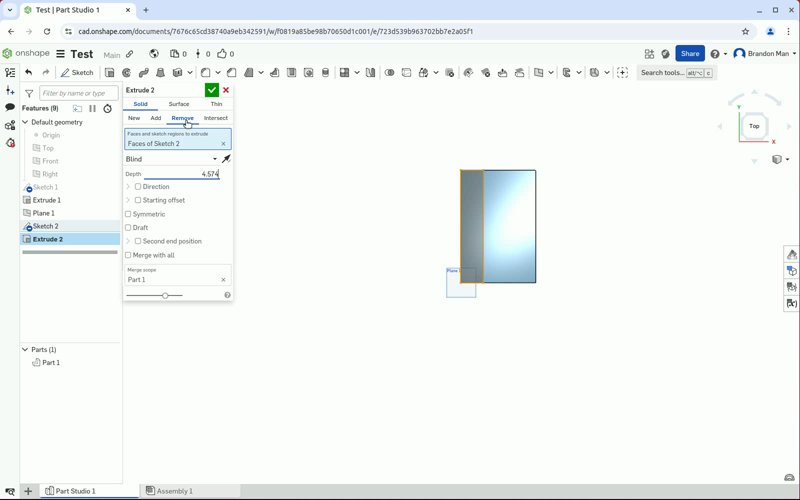
key(tab, 6)
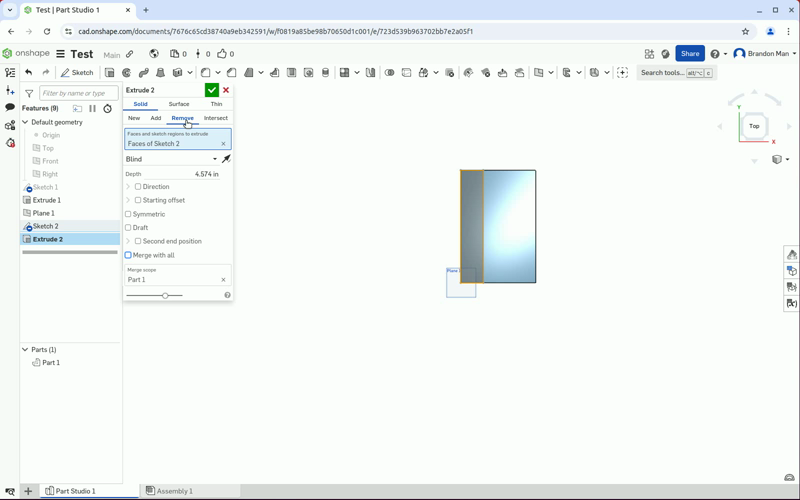
key(space)
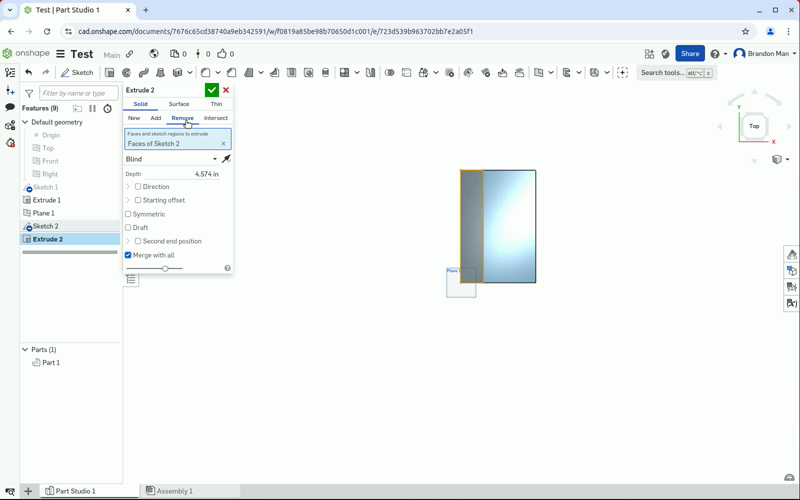
key(enter)
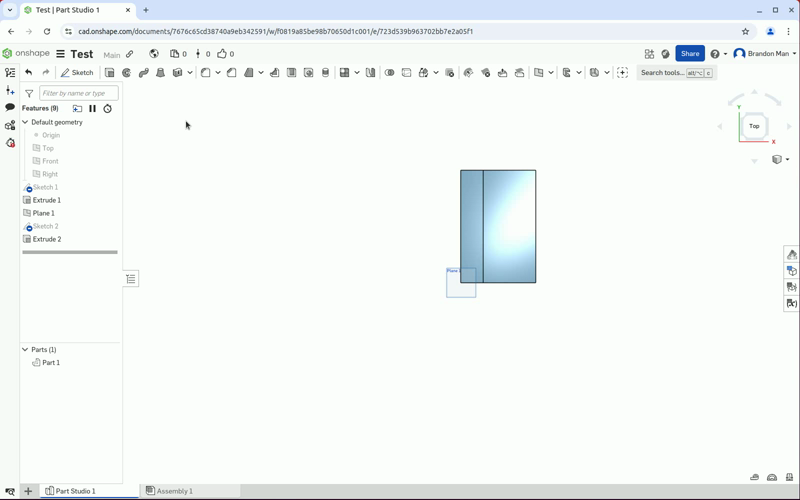
key(shift+h)
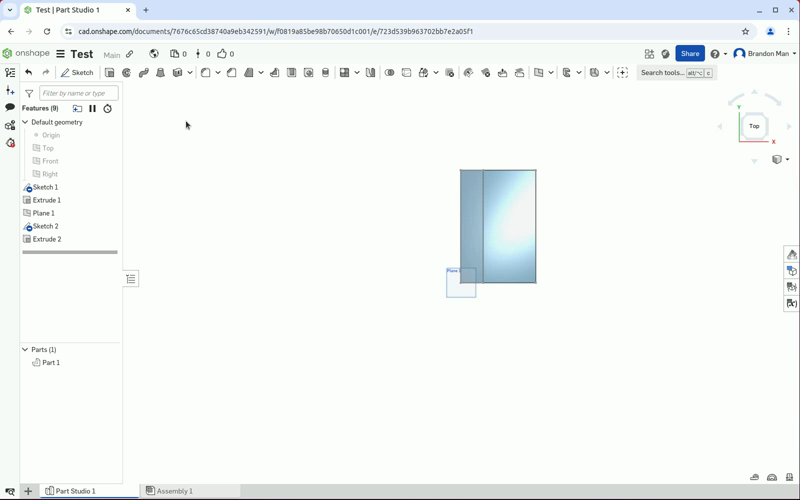
key(shift+h)
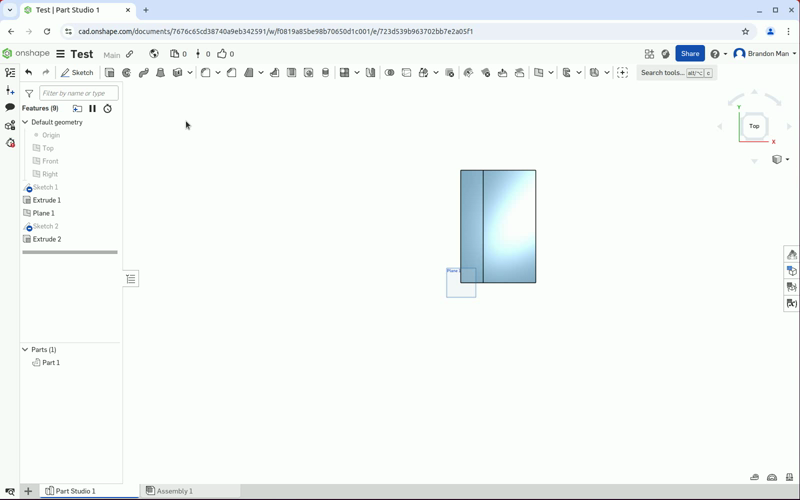
mouse_move(73, 189)
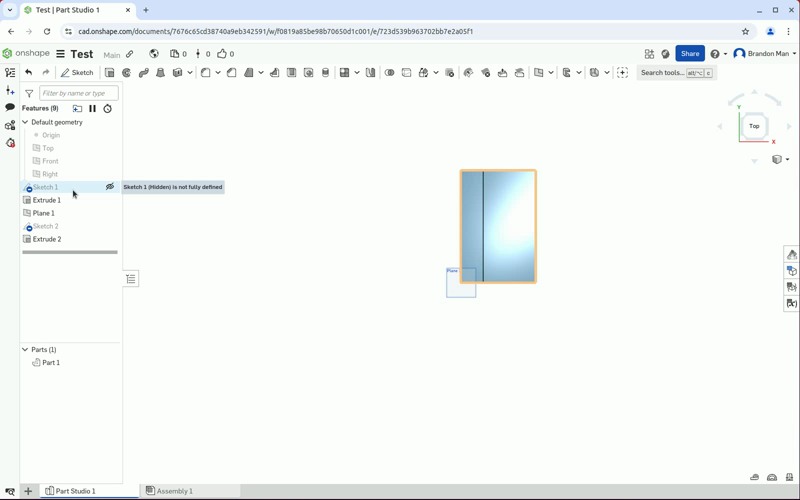
click(73, 189)
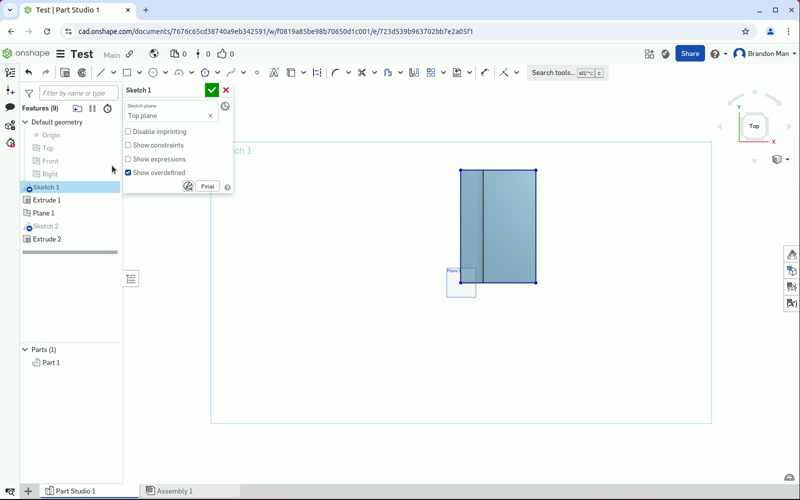
mouse_move(229, 92)
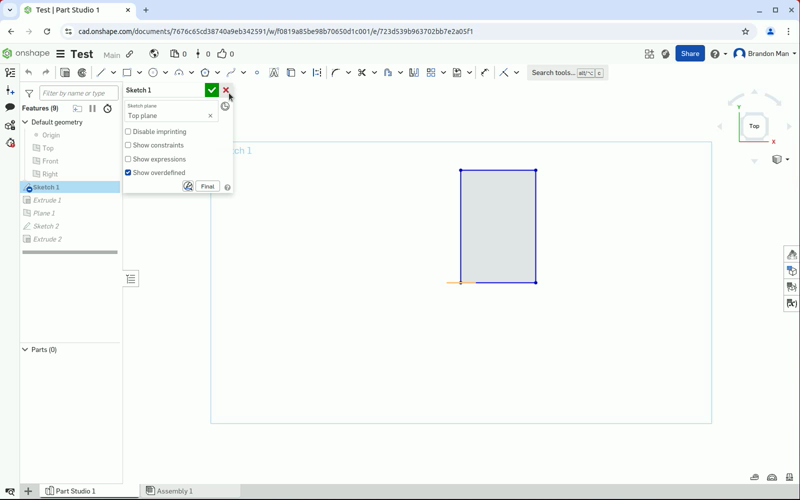
click(229, 92)
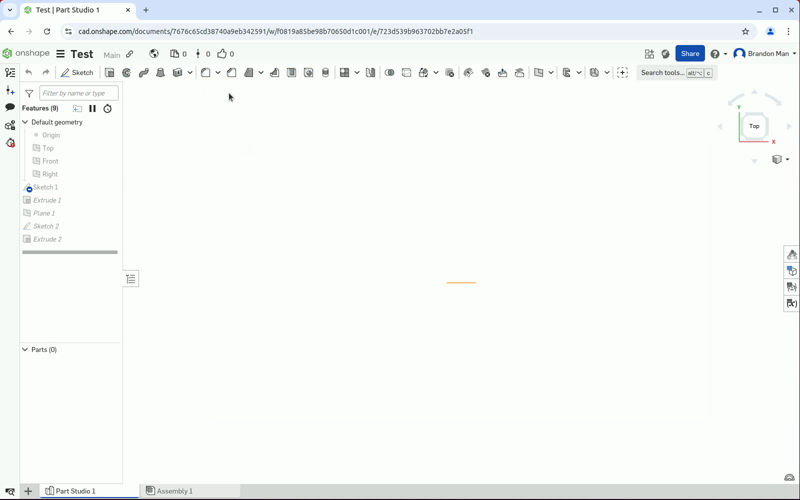
key(shift+s)
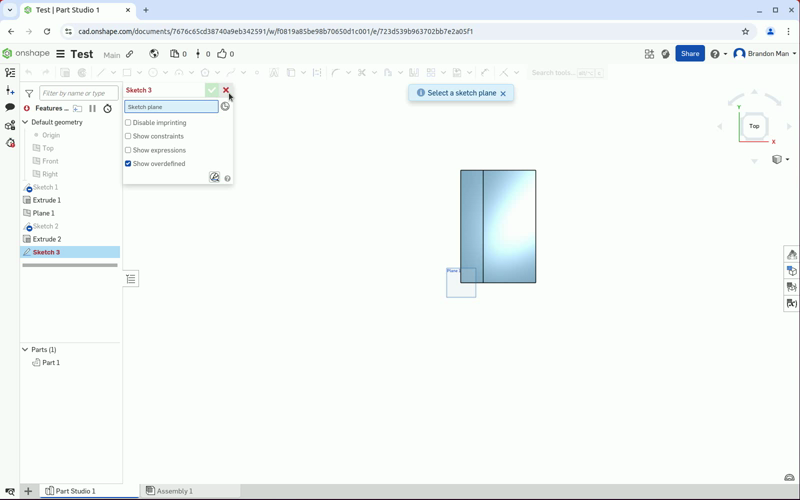
mouse_move(73, 215)
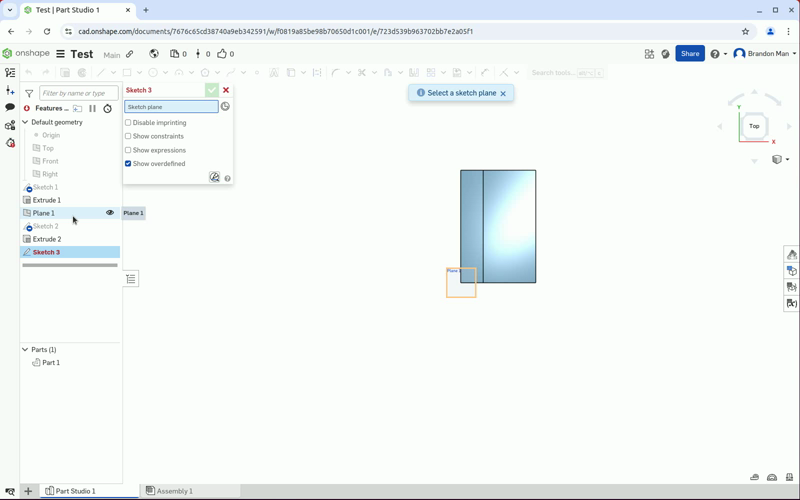
click(73, 215)
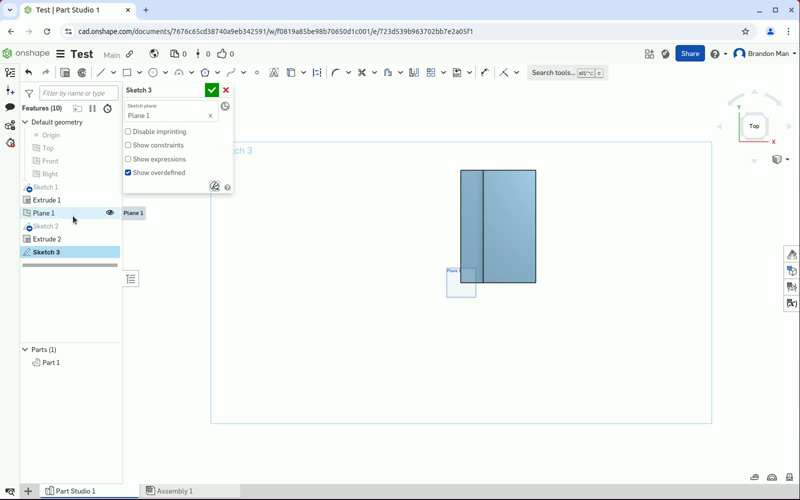
mouse_move(73, 352)
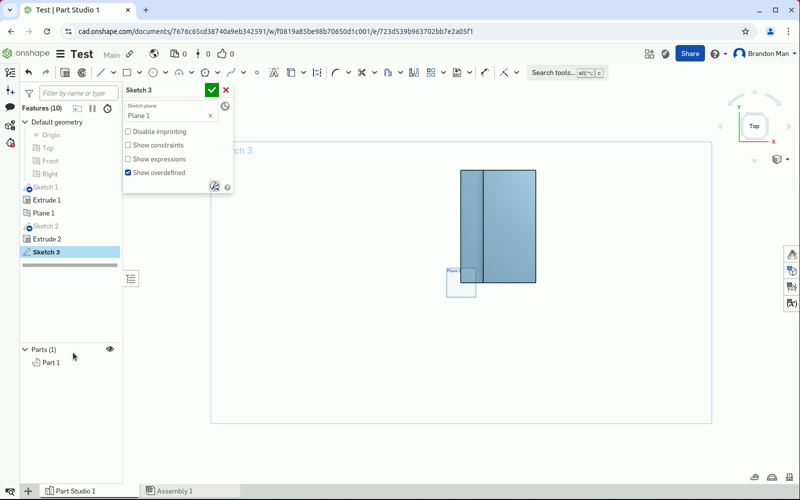
key(y)
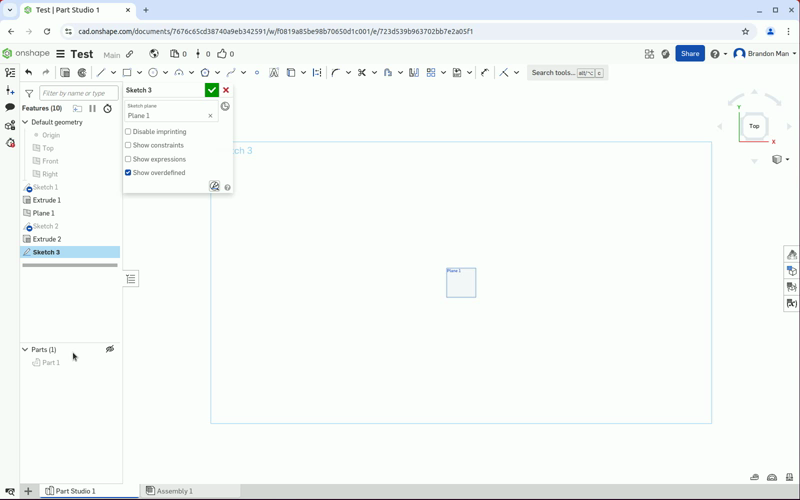
key(c)
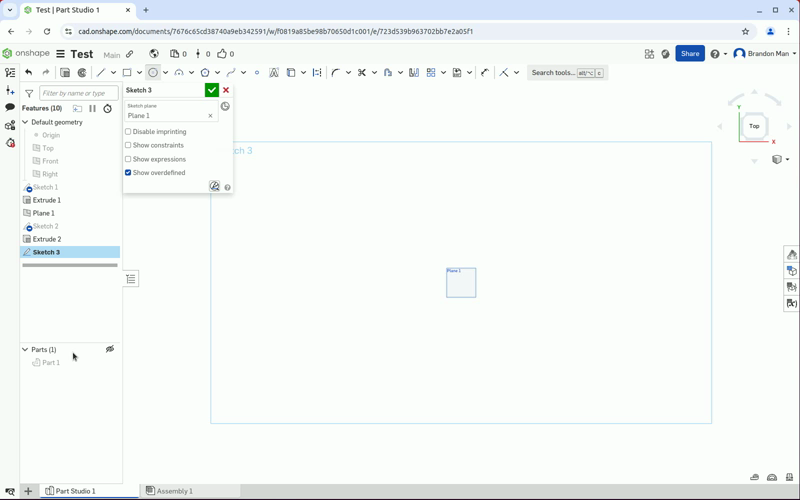
key_down(shift)
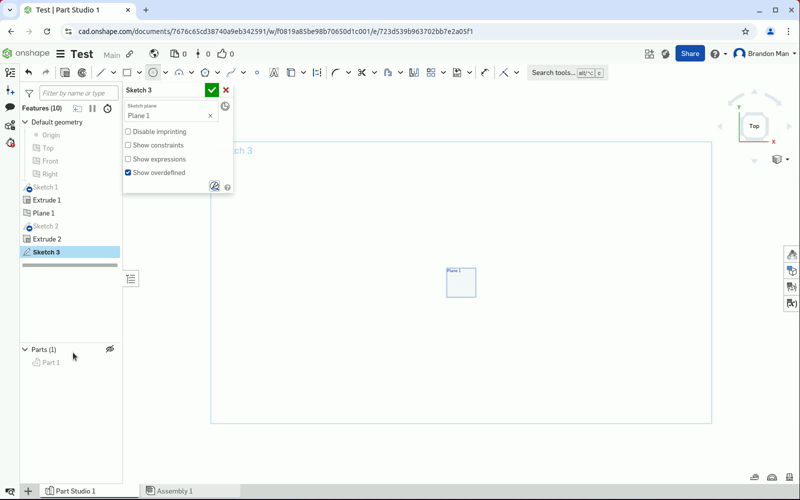
mouse_move(510, 226)
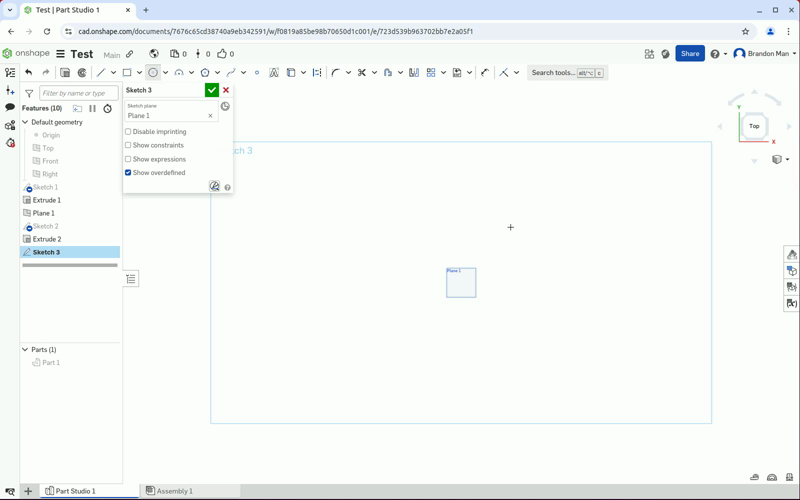
click(510, 226)
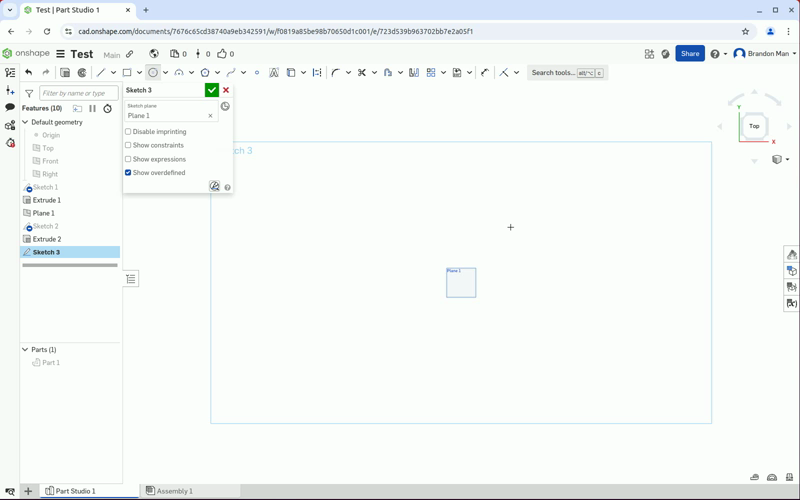
key_up(shift)
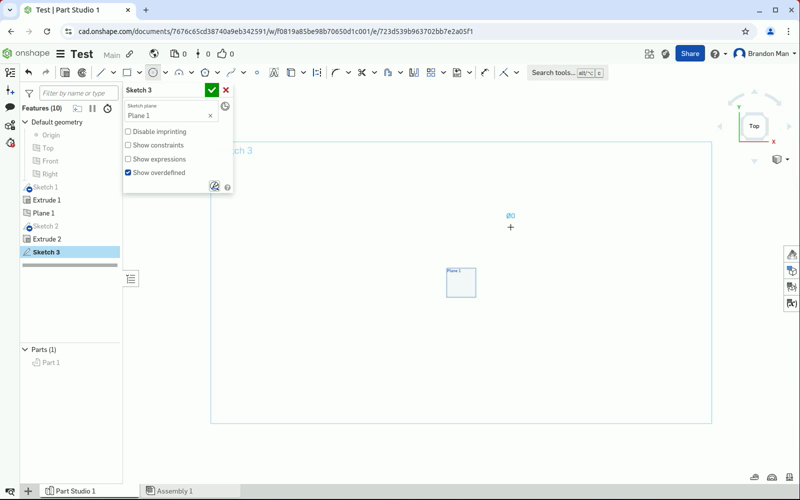
mouse_move(526, 226)
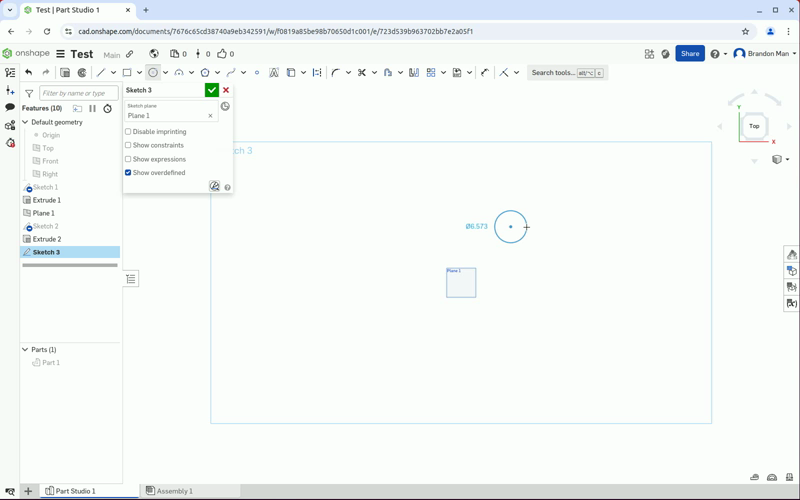
click(526, 226)
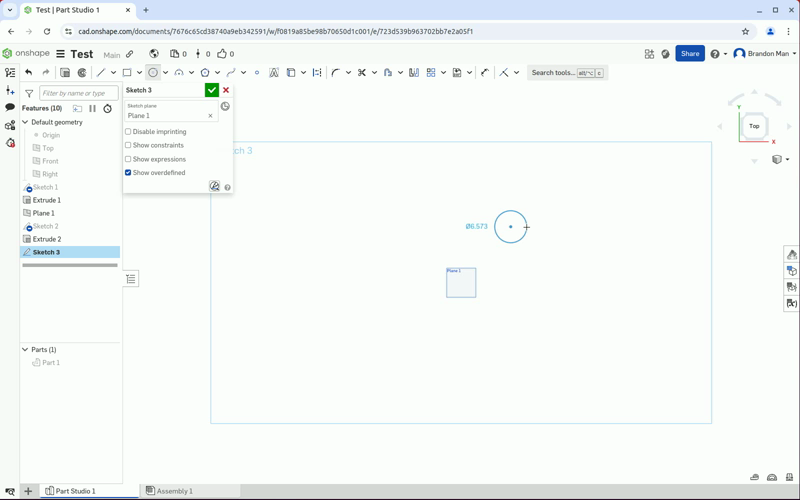
key(esc)
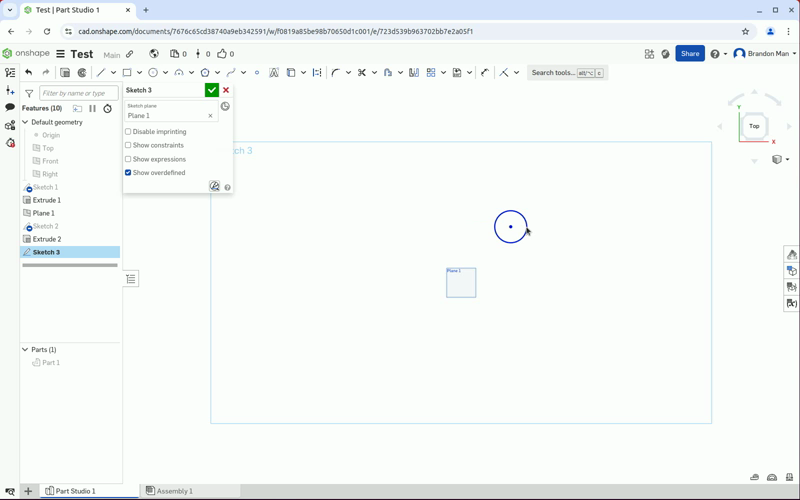
mouse_move(522, 229)
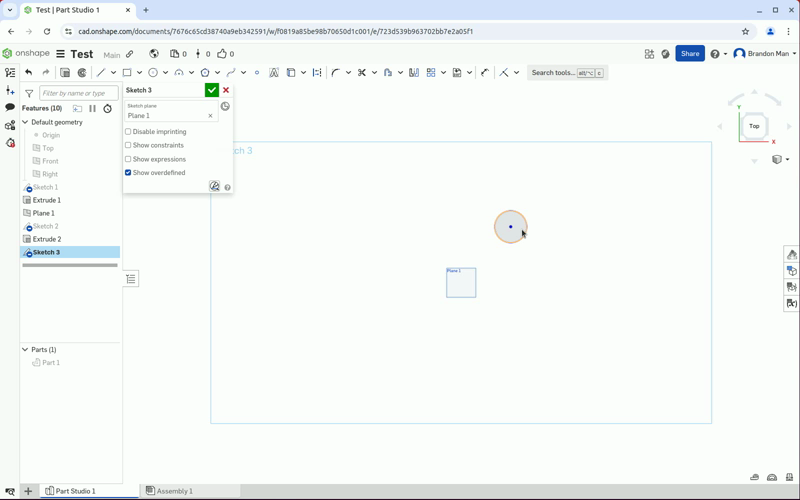
scroll(6)
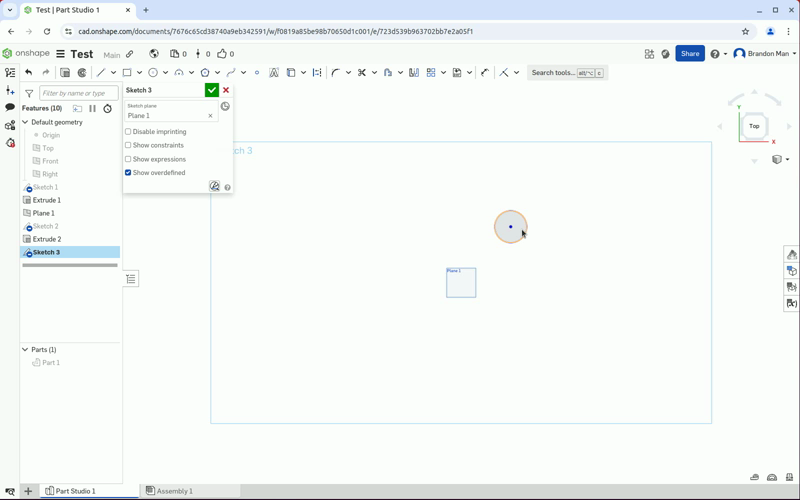
scroll(6)
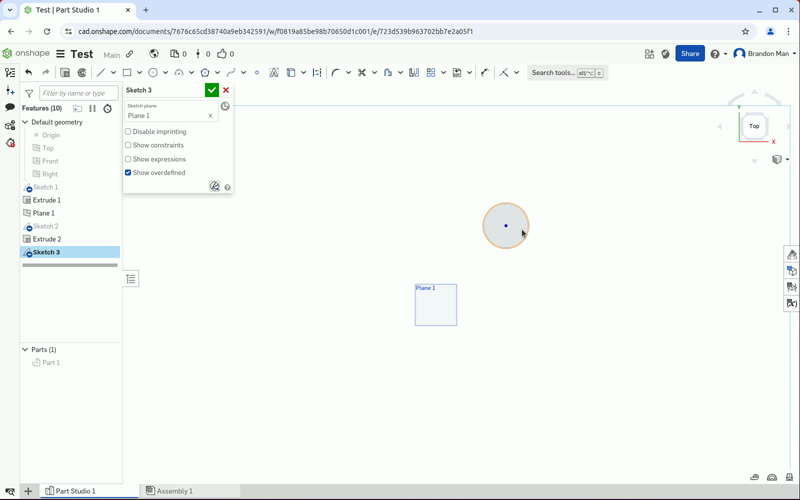
scroll(6)
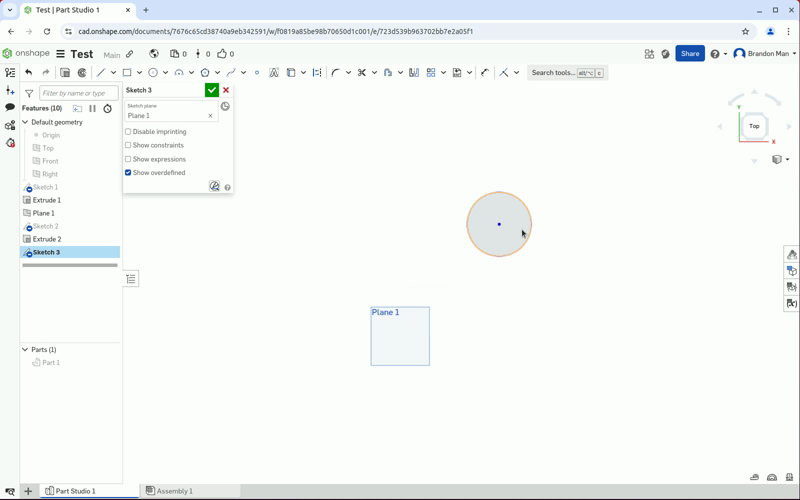
scroll(6)
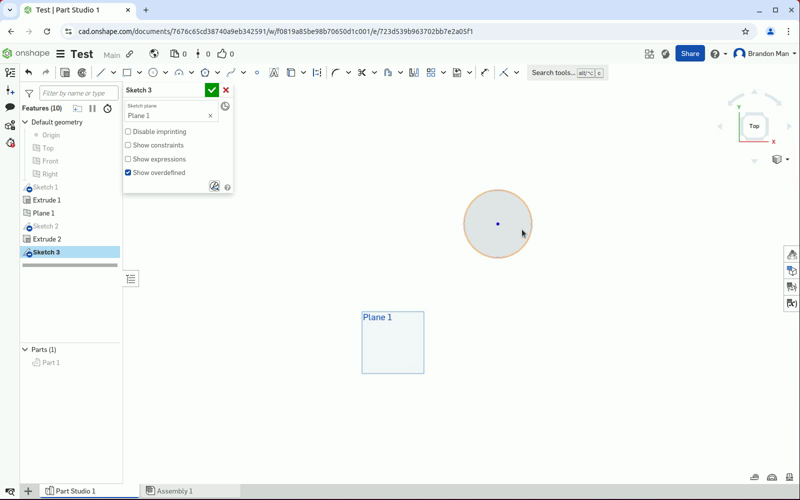
scroll(6)
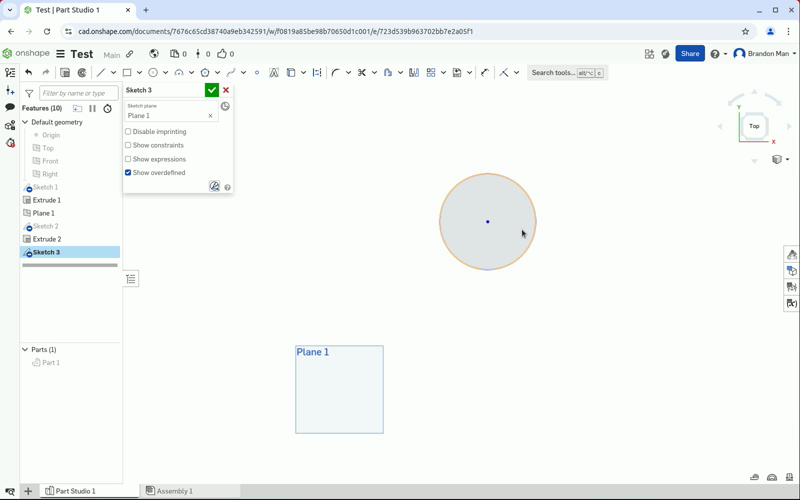
scroll(6)
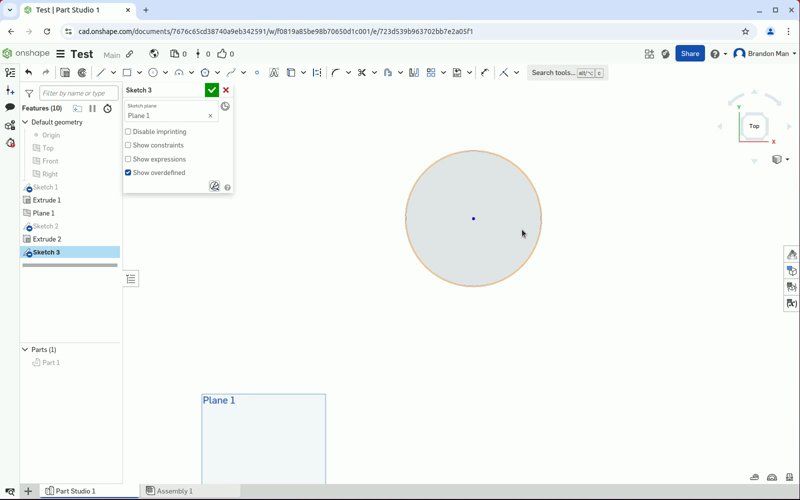
scroll(6)
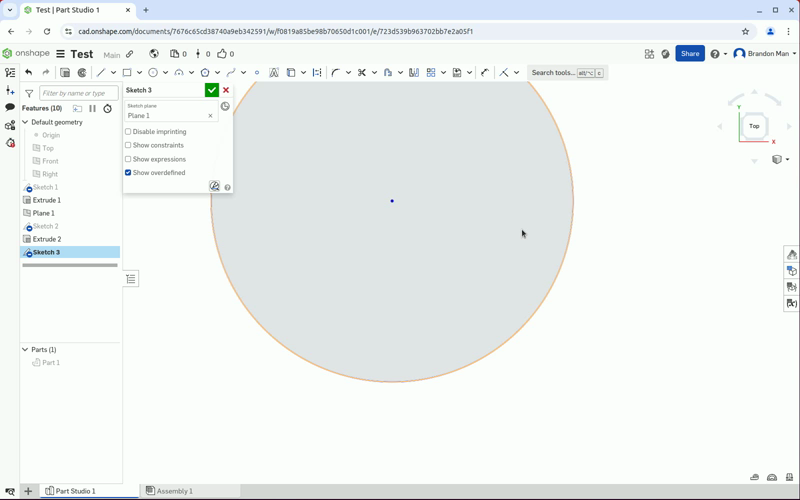
click(522, 229)
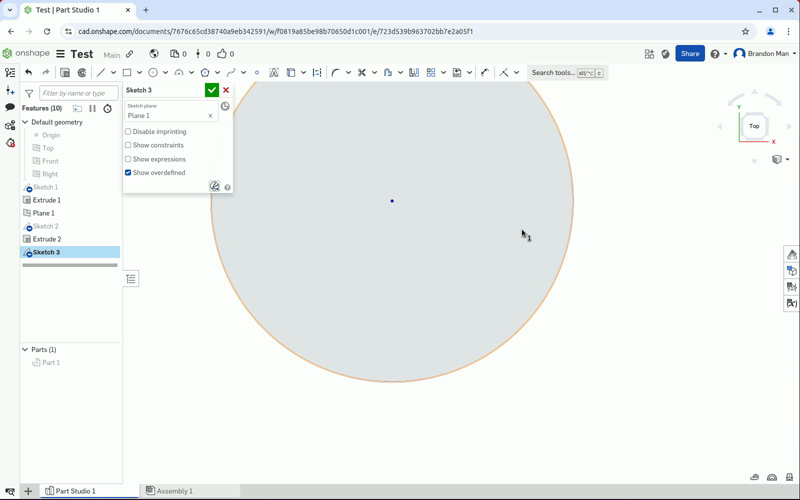
scroll(-6)
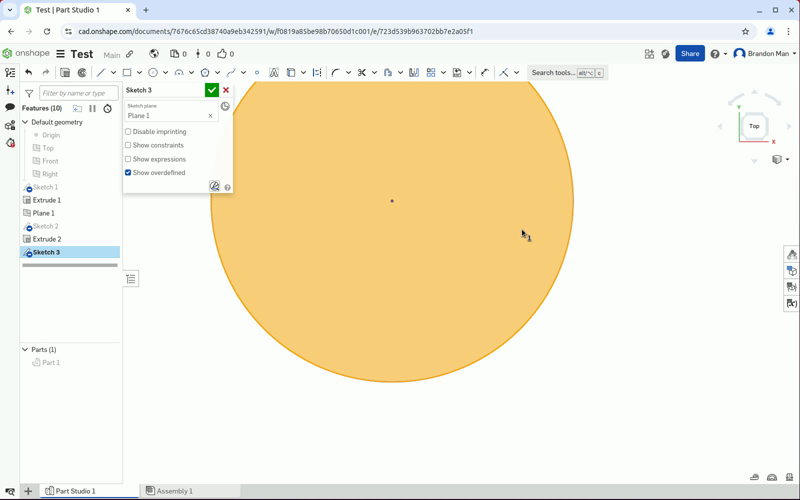
scroll(-6)
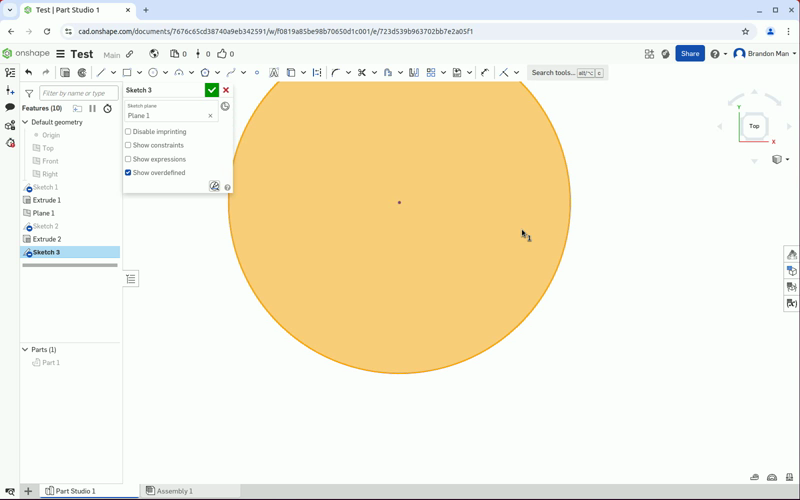
scroll(-6)
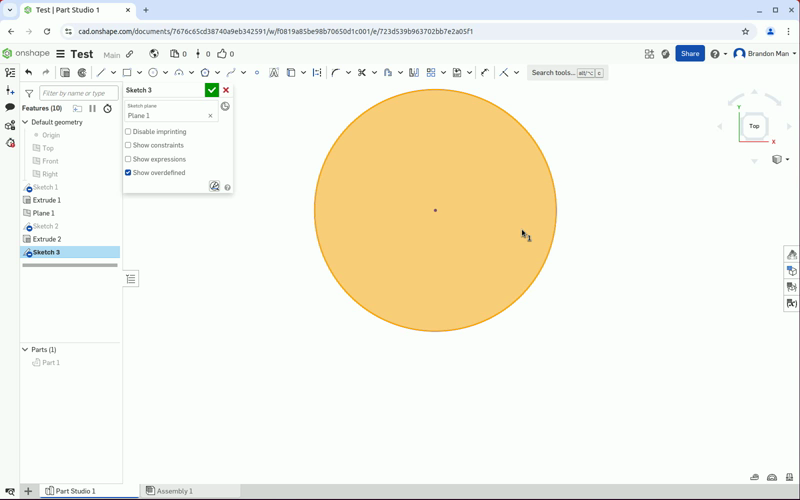
scroll(-6)
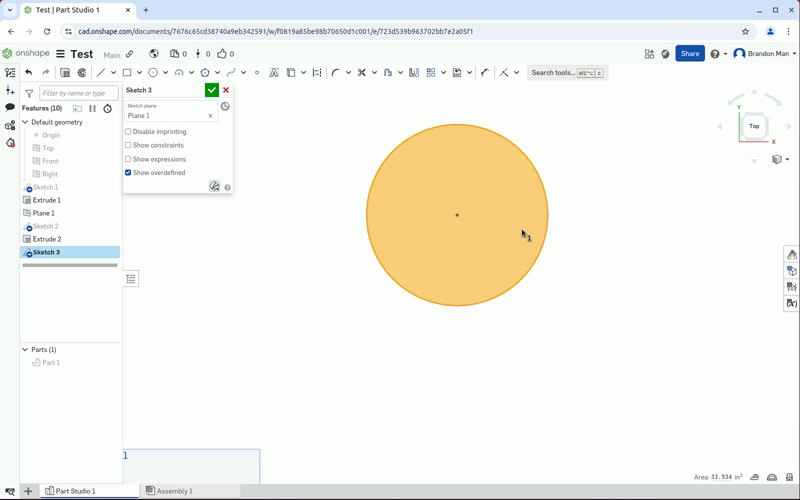
scroll(-6)
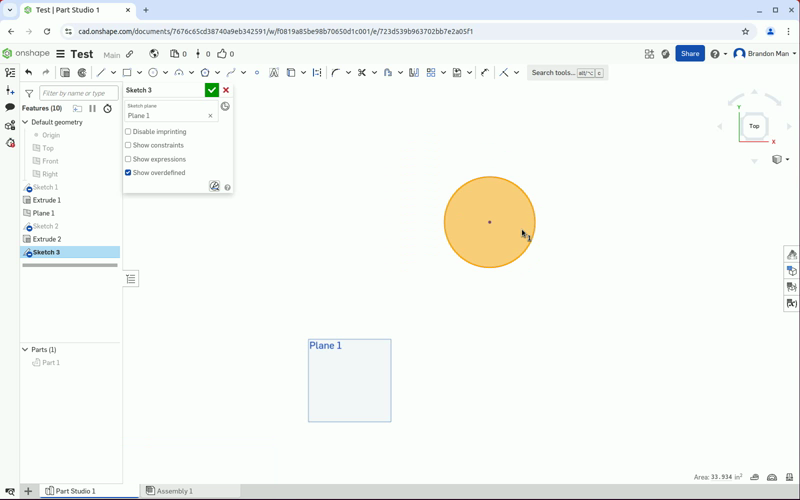
scroll(-6)
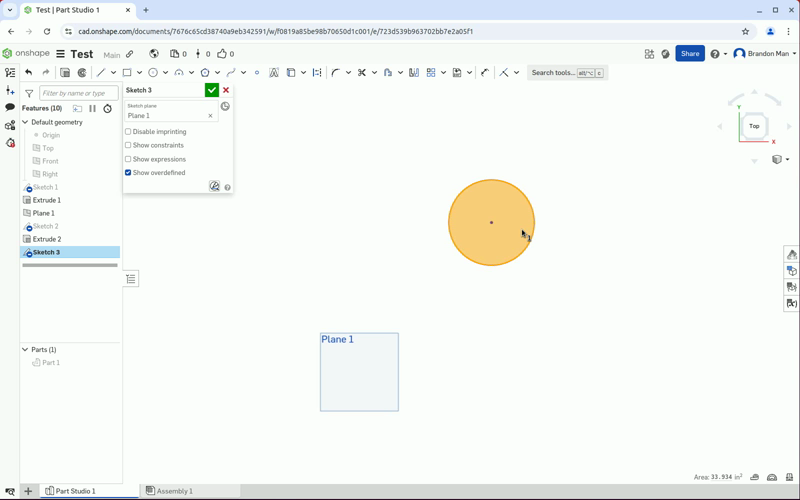
scroll(-6)
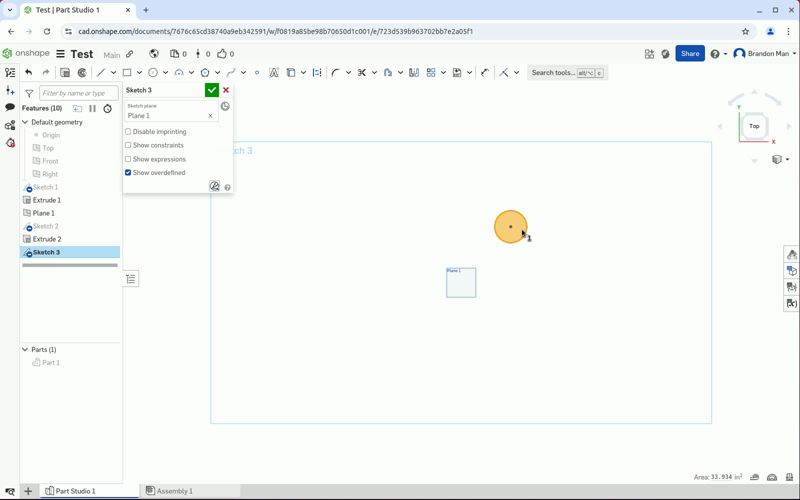
mouse_move(73, 352)
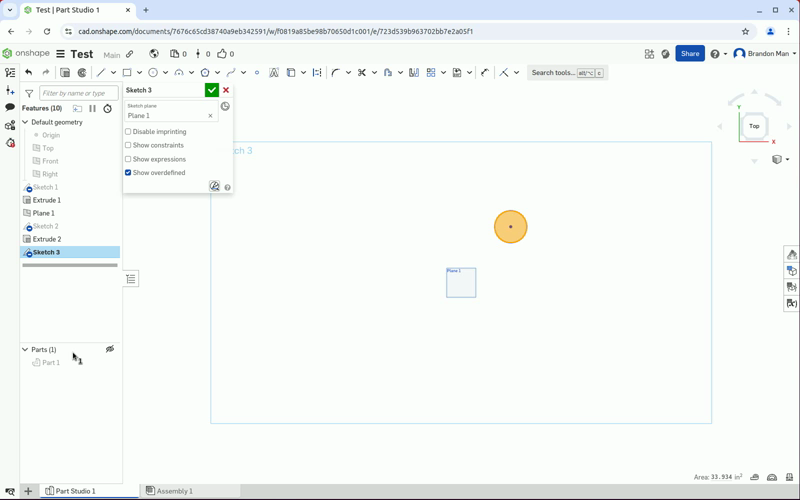
key(shift+y)
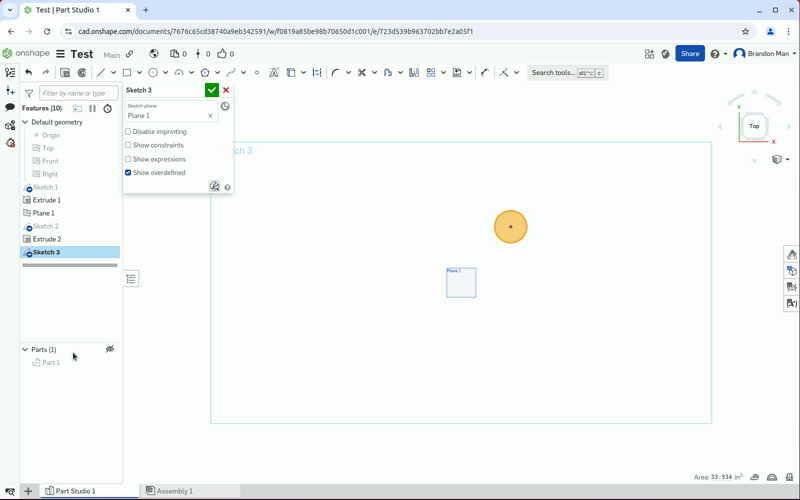
key(shift+e)
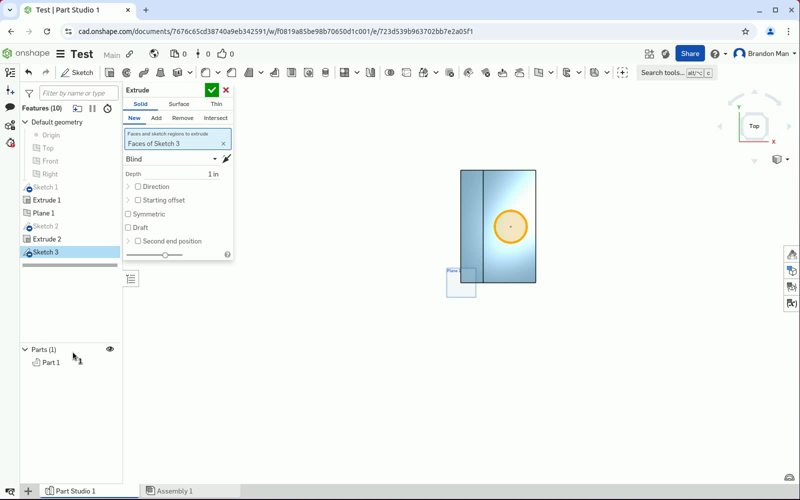
mouse_move(143, 106)
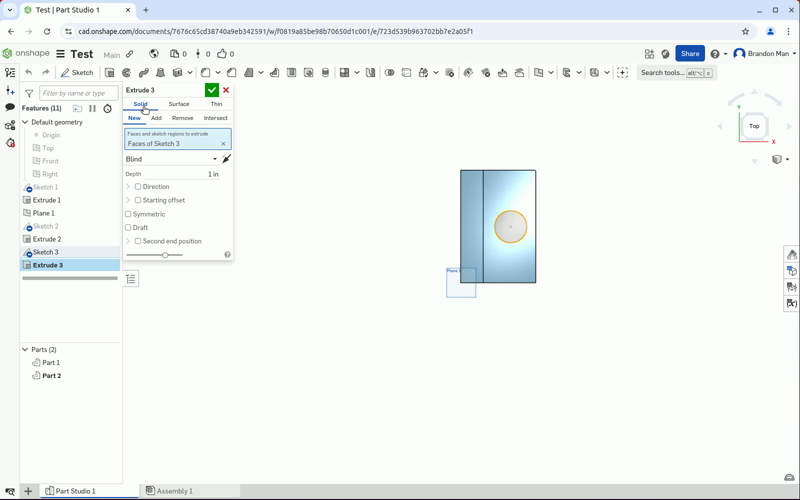
click(143, 106)
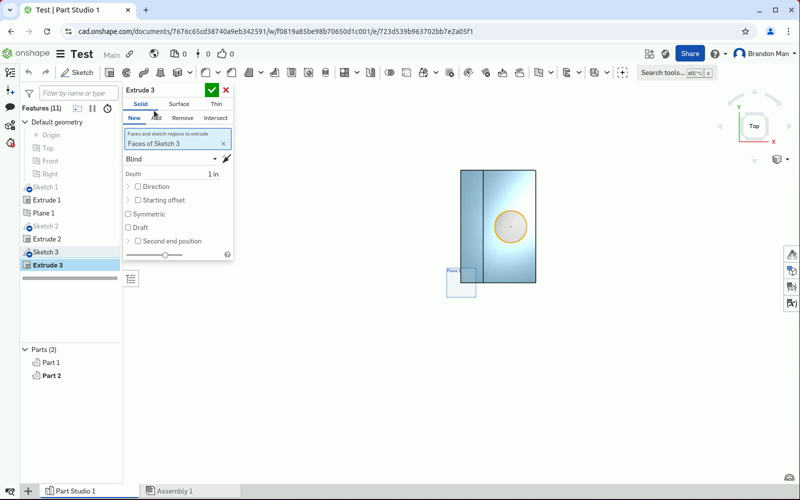
mouse_move(186, 120)
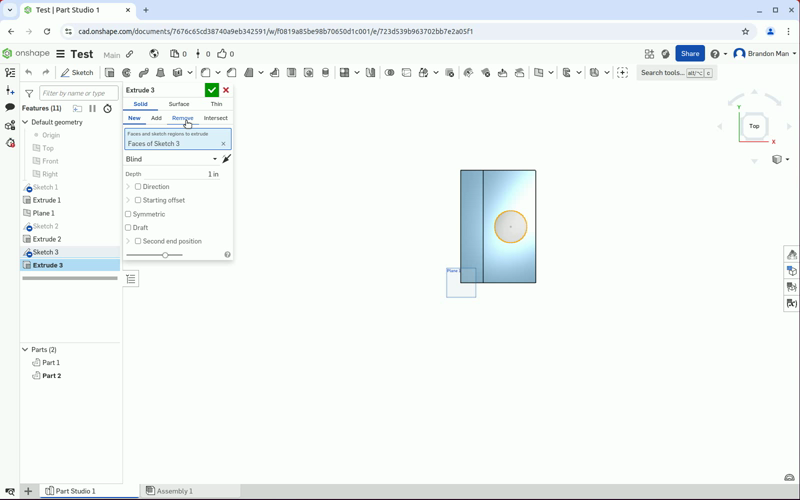
click(186, 120)
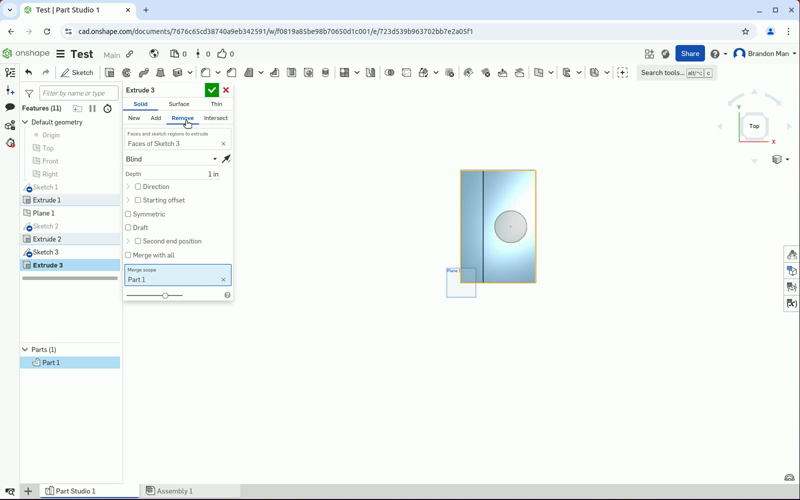
key(tab, 4)
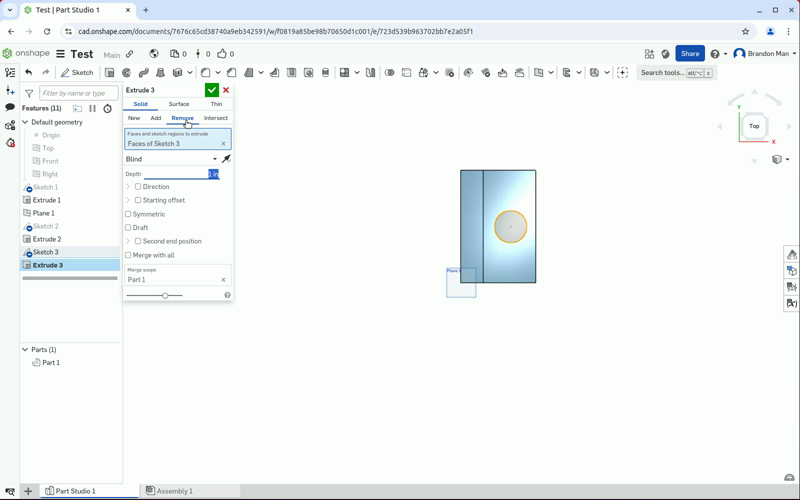
text(30.811)
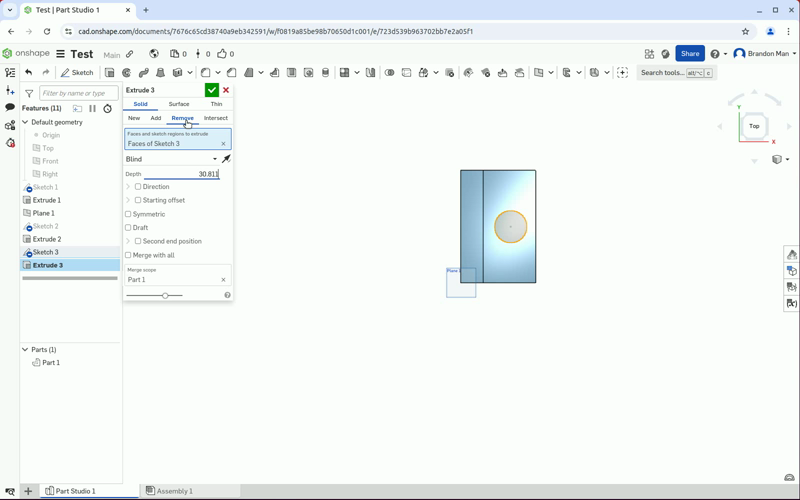
key(tab, 6)
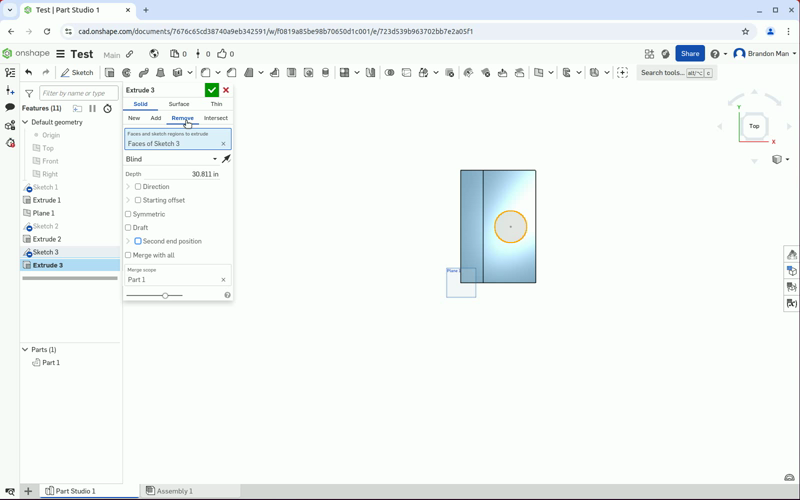
key(space)
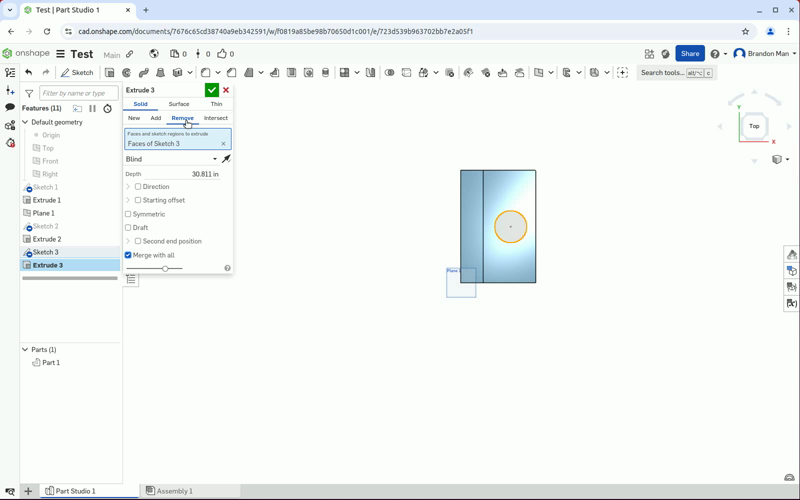
key(enter)
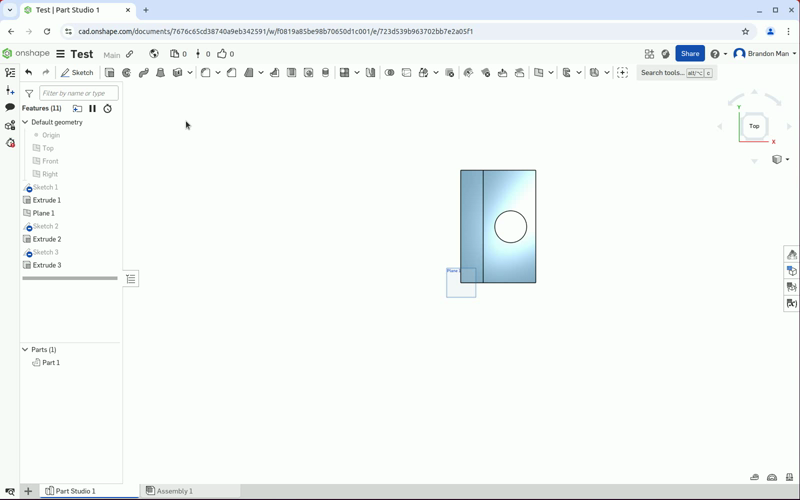
key(shift+h)
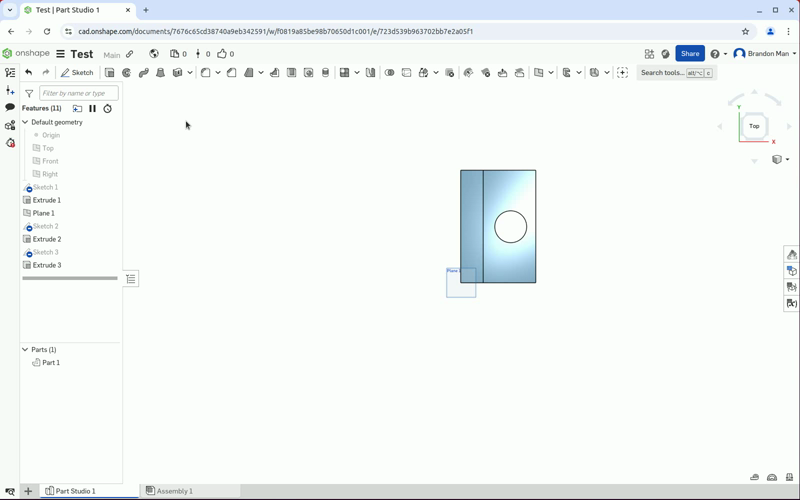
key(shift+h)
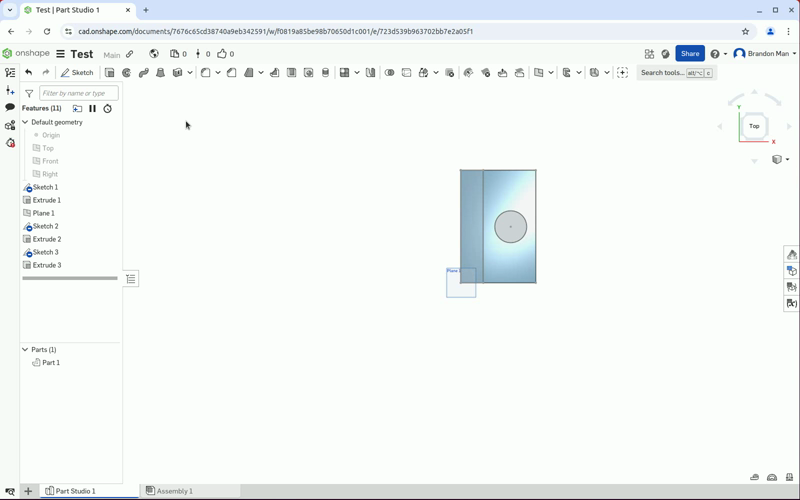
key(shift+7)
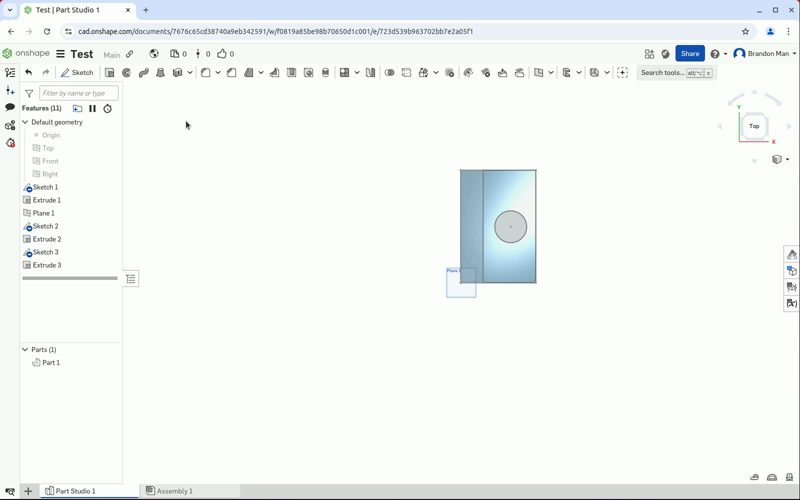
key(up, 3)
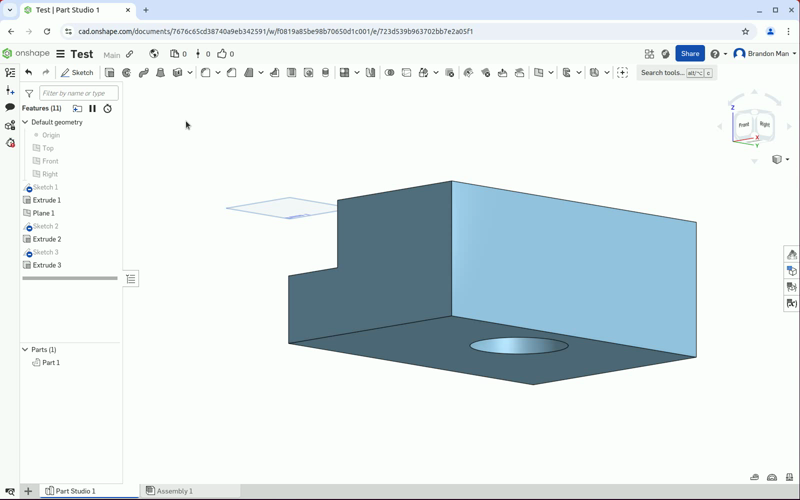
key(left, 3)
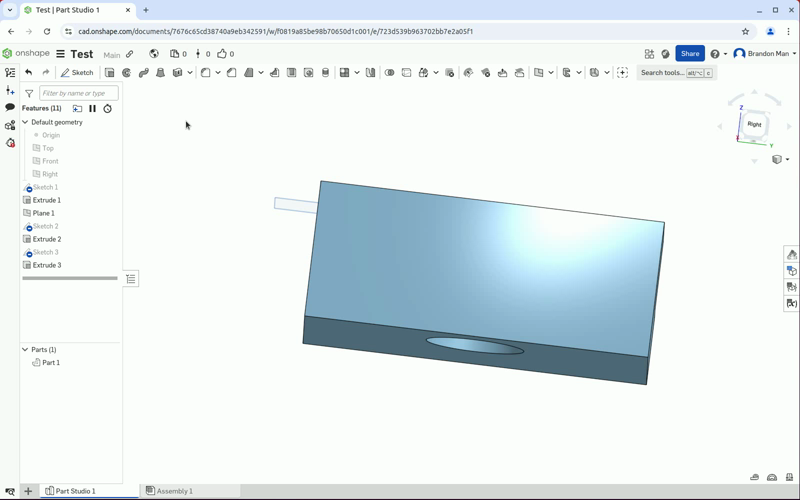
key(right, 3)
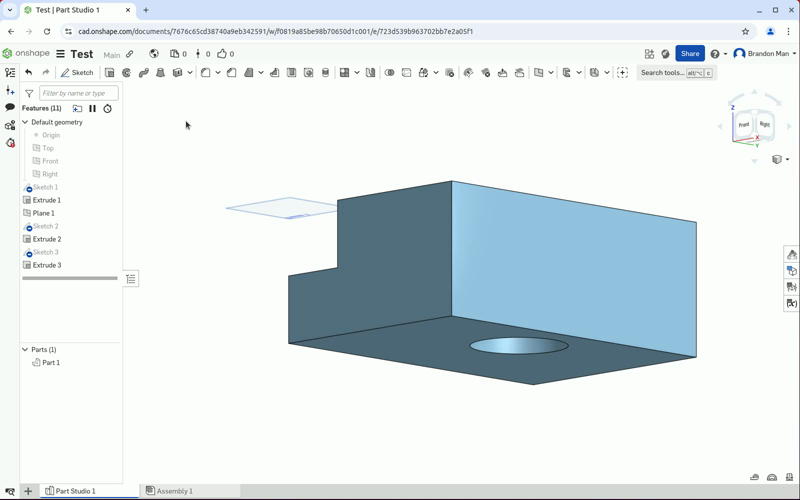
key(down, 3)
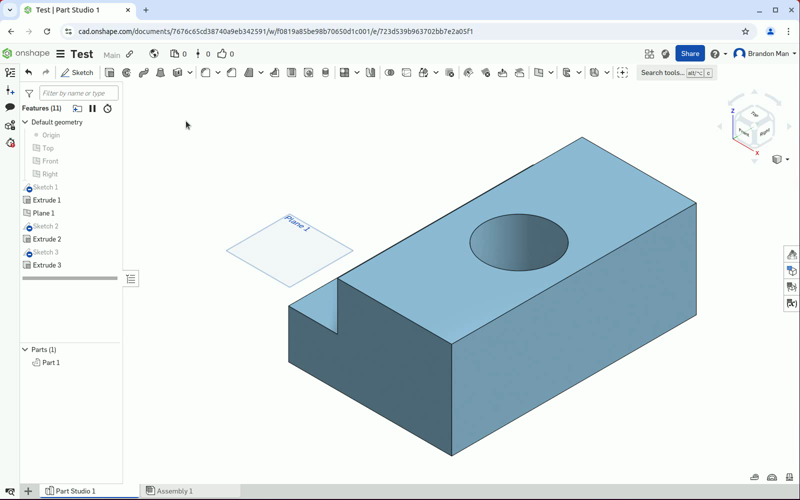
mouse_move(73, 189)
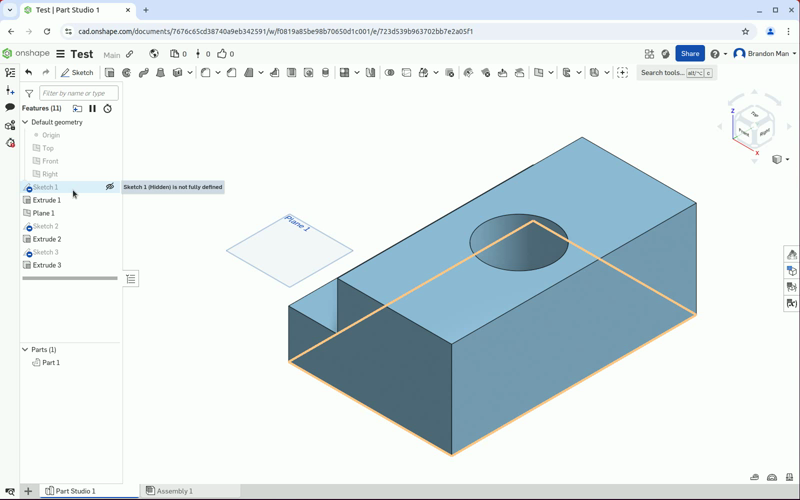
click(73, 189)